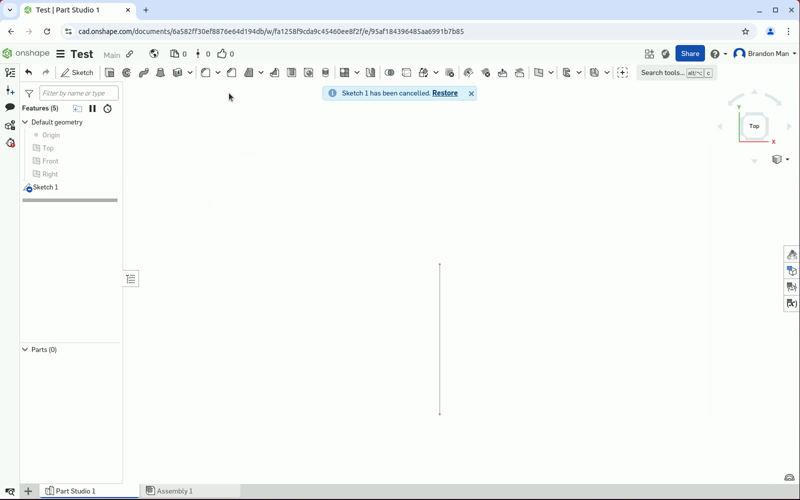
key(shift+h)
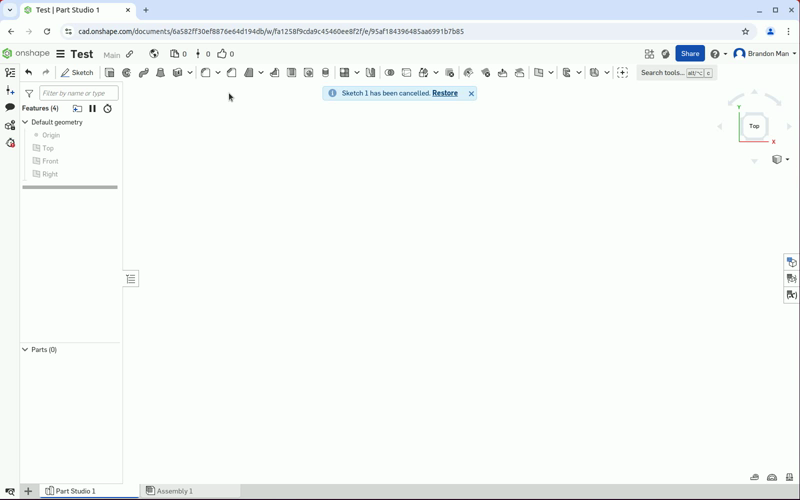
mouse_move(73, 352)
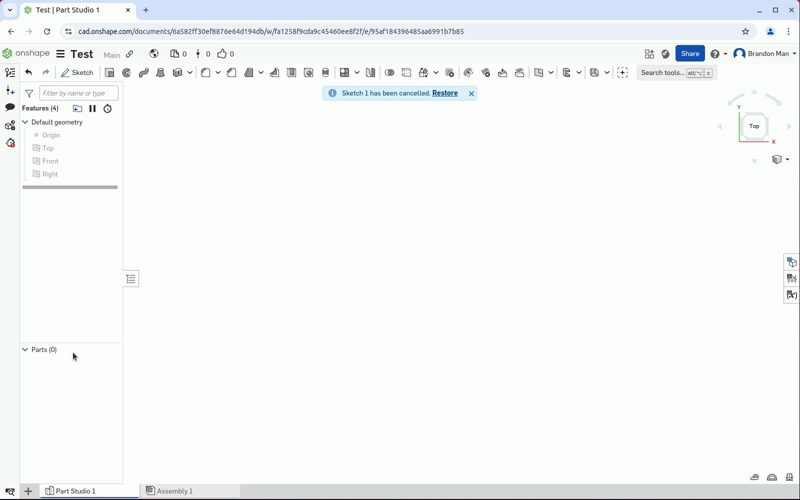
key(y)
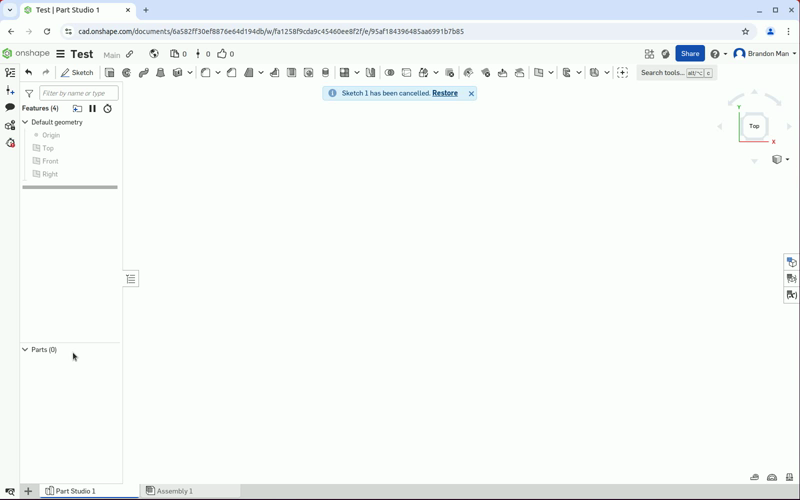
key(shift+p)
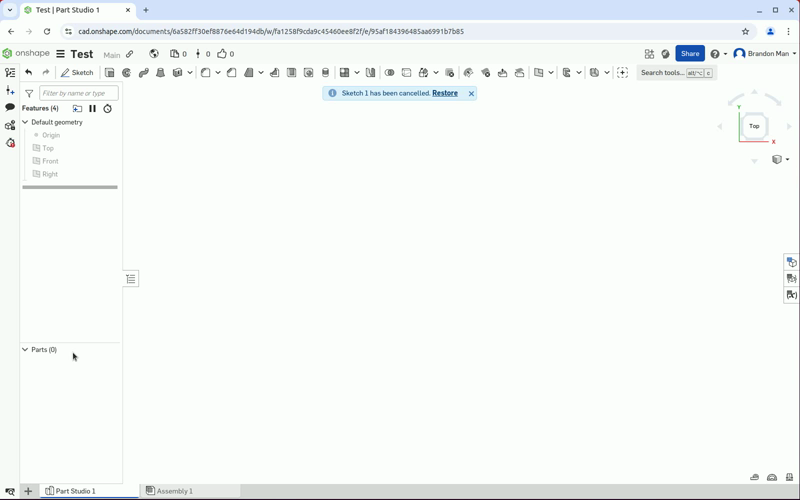
key(space)
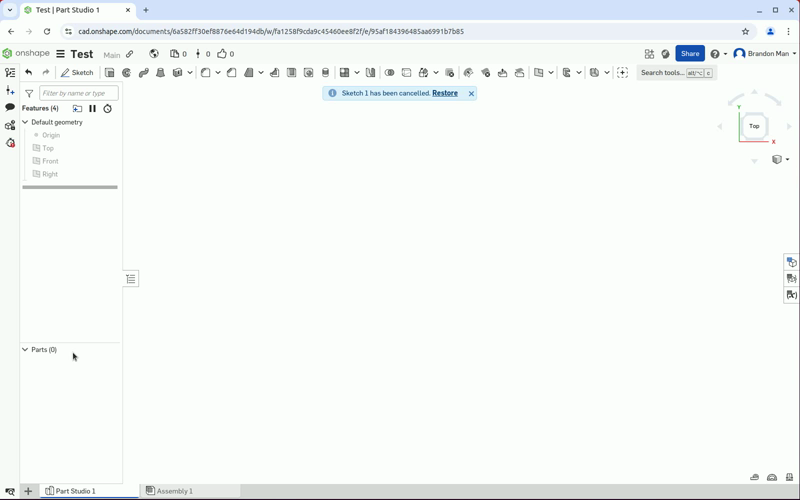
key_down(shift)
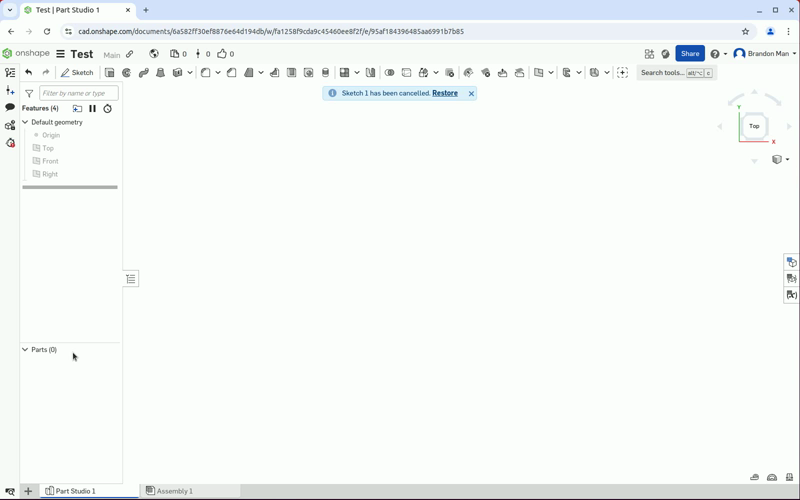
key(up)
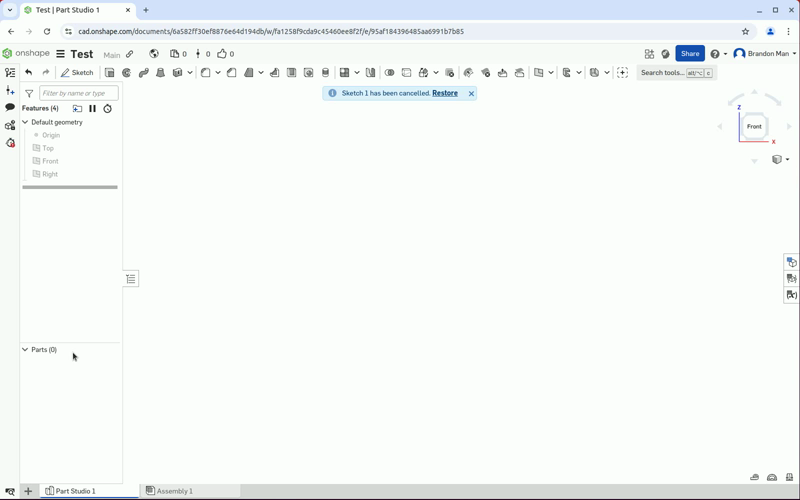
key_up(shift)
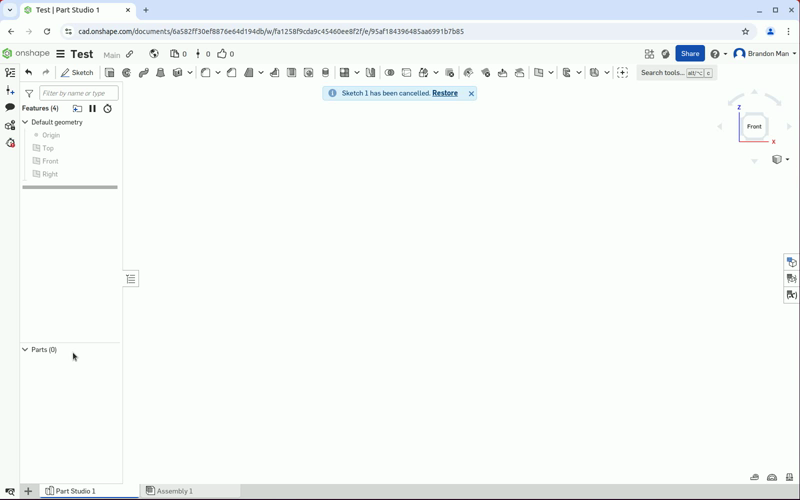
mouse_move(73, 352)
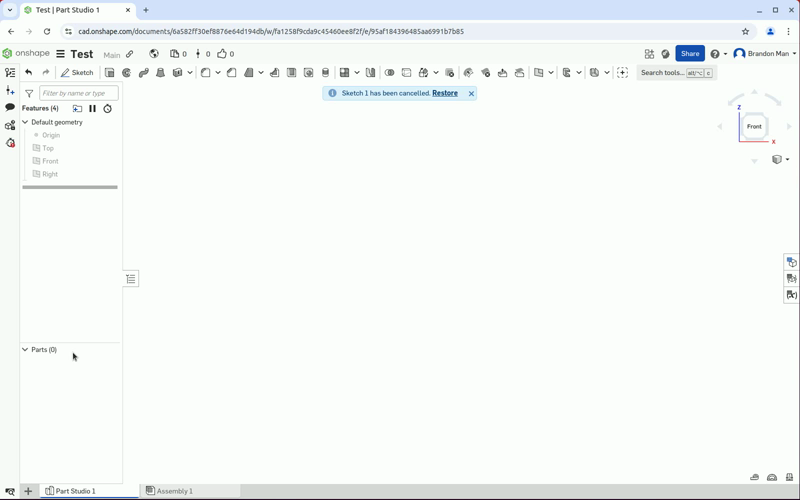
key(shift+y)
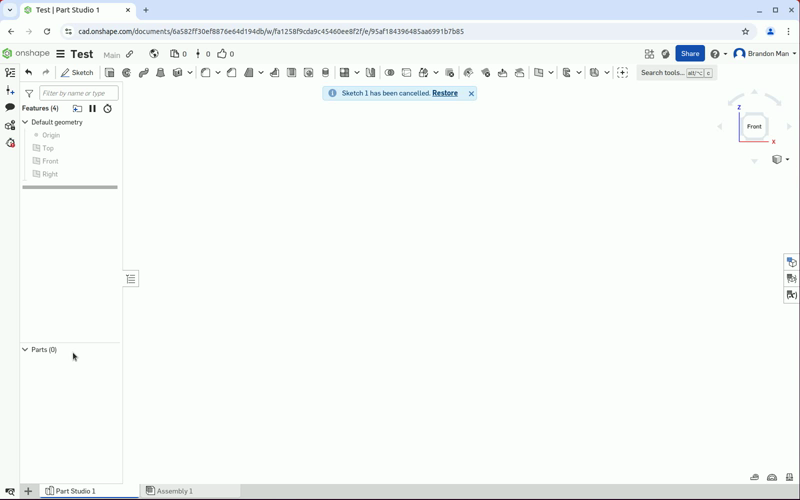
key(shift+s)
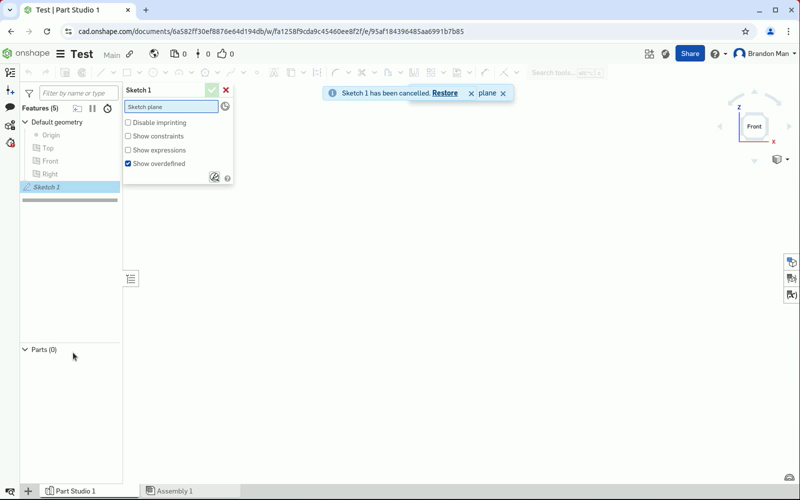
mouse_move(73, 163)
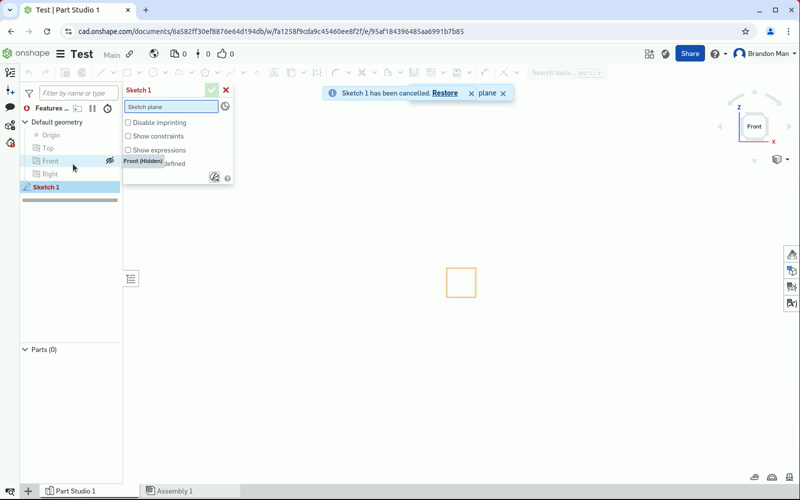
click(73, 163)
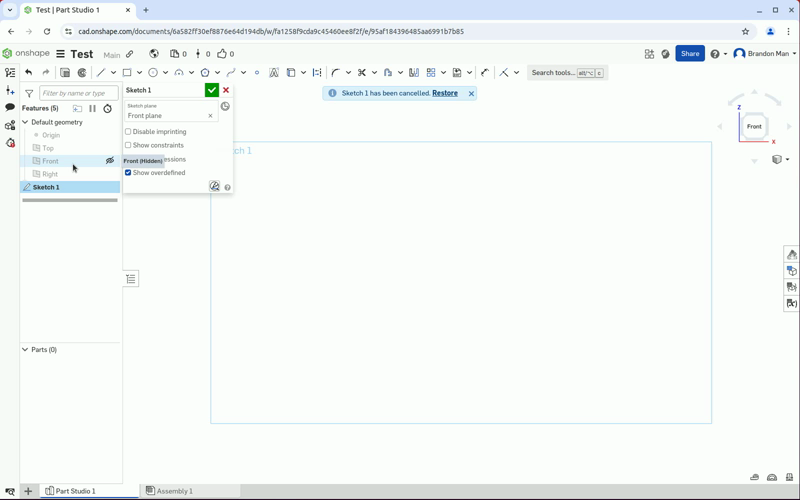
mouse_move(73, 352)
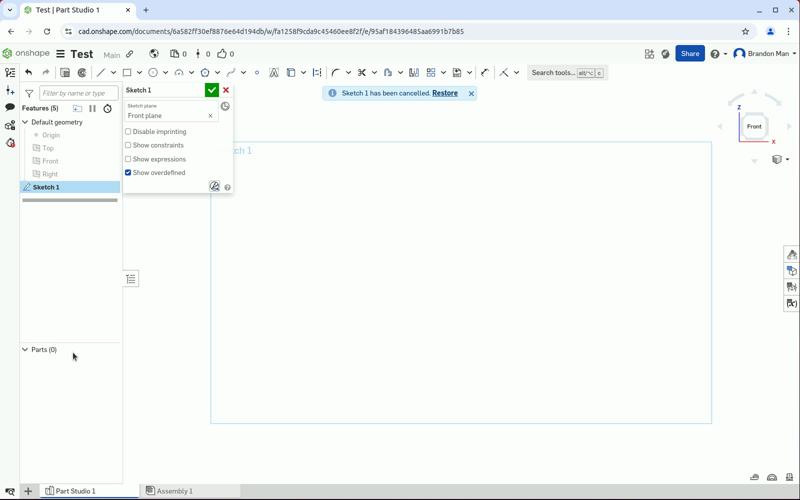
key(y)
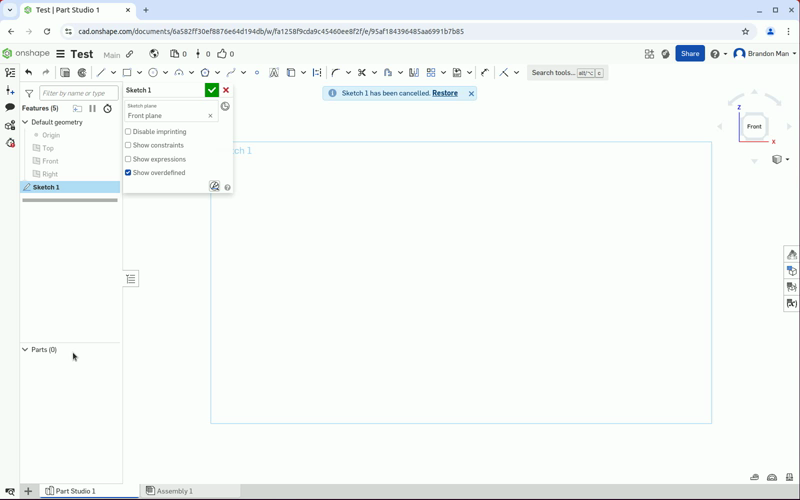
key(c)
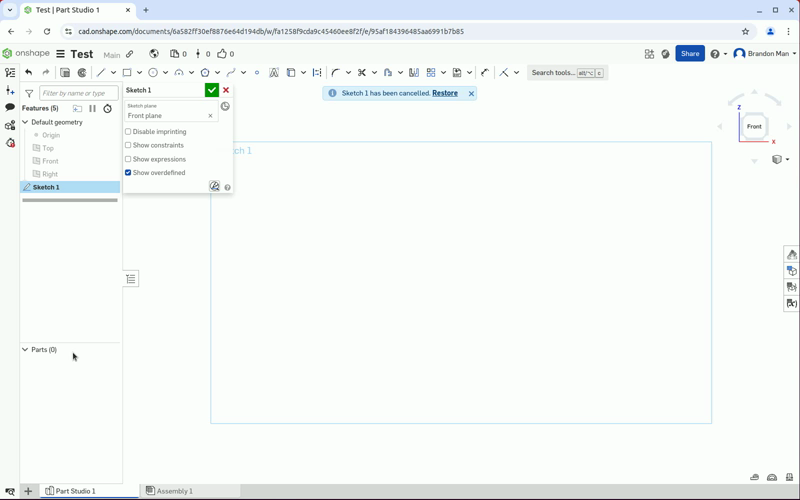
key_down(shift)
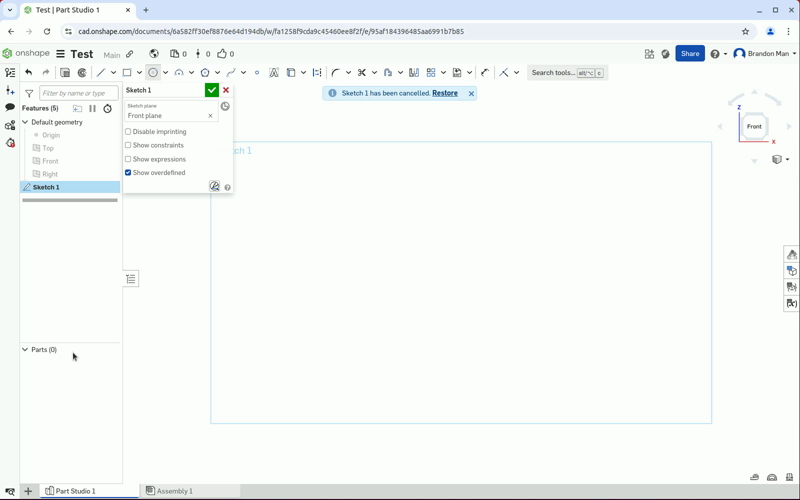
mouse_move(461, 282)
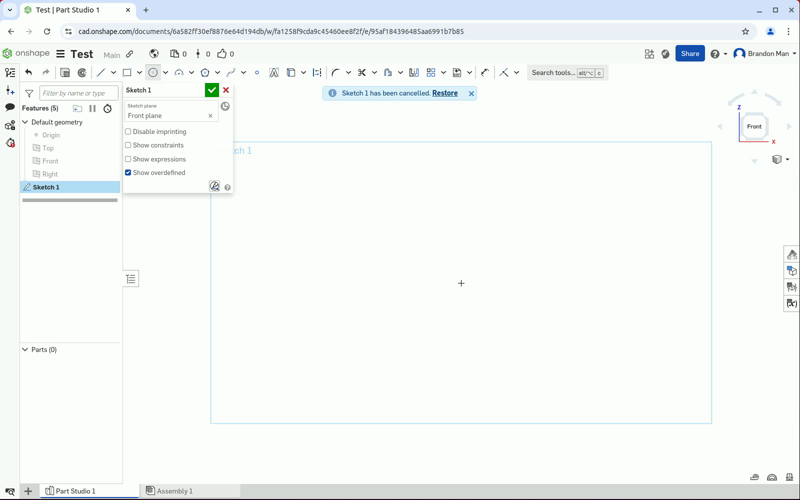
click(461, 282)
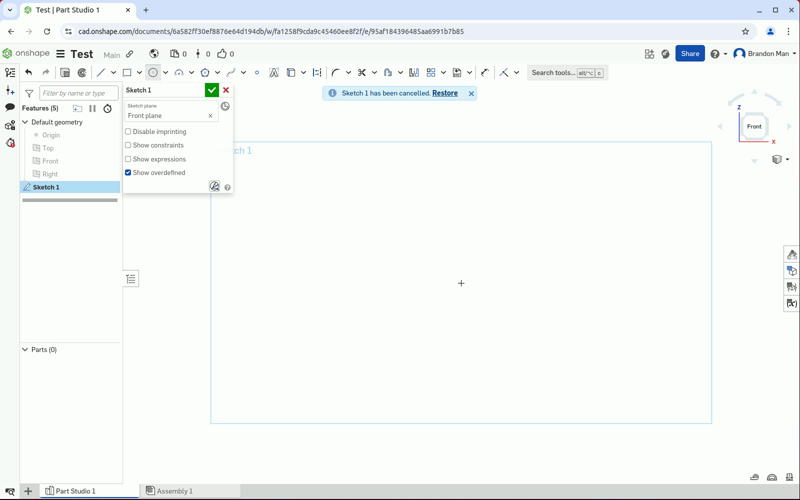
key_up(shift)
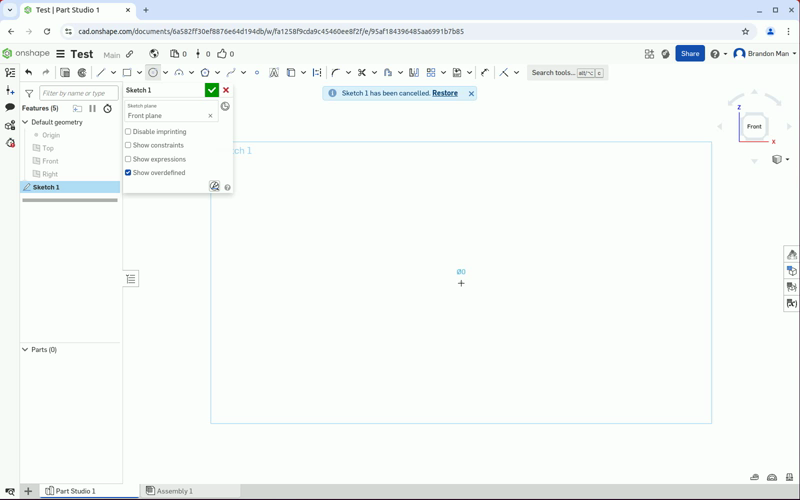
mouse_move(546, 282)
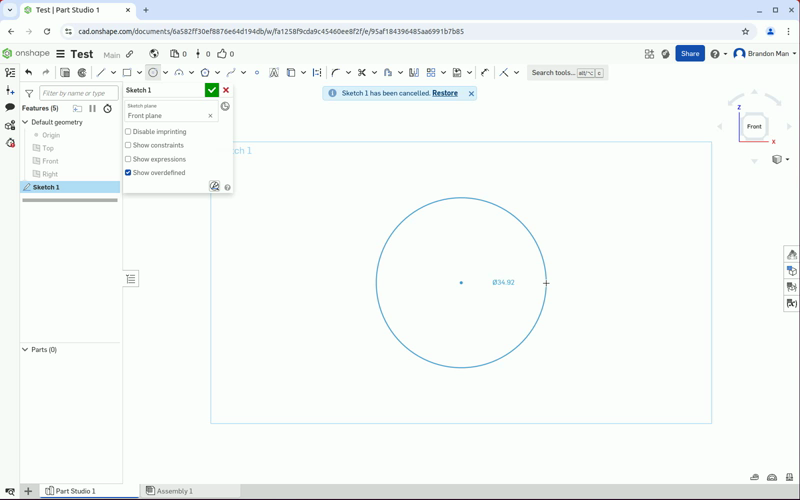
click(546, 282)
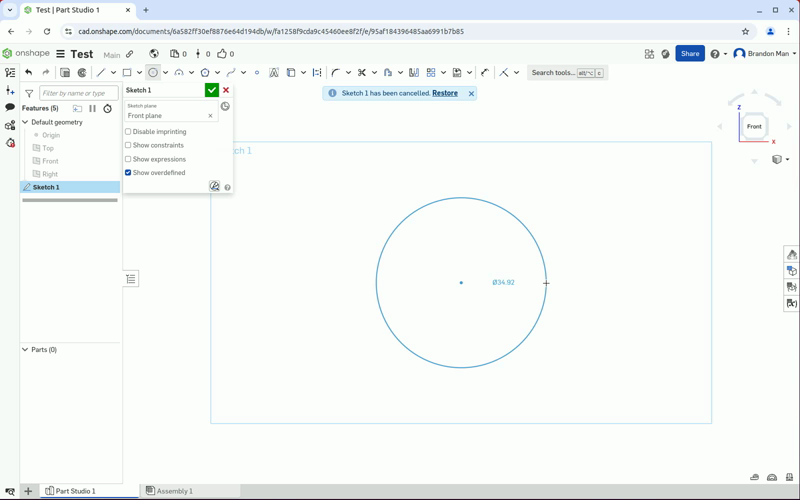
key(esc)
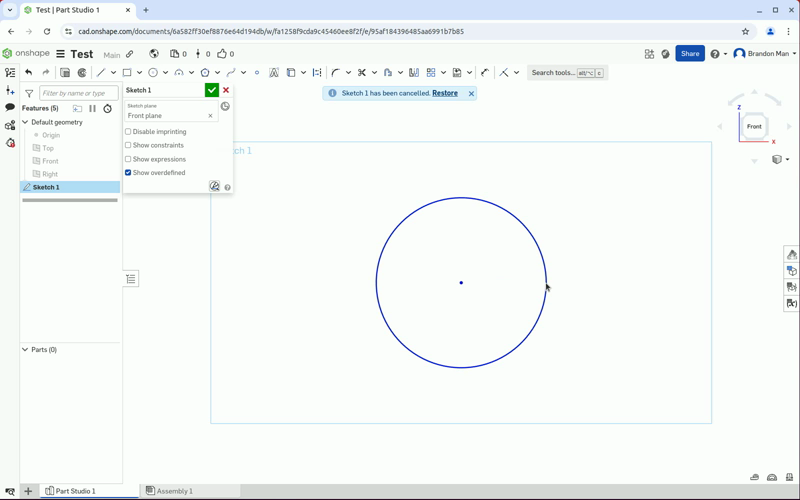
mouse_move(464, 317)
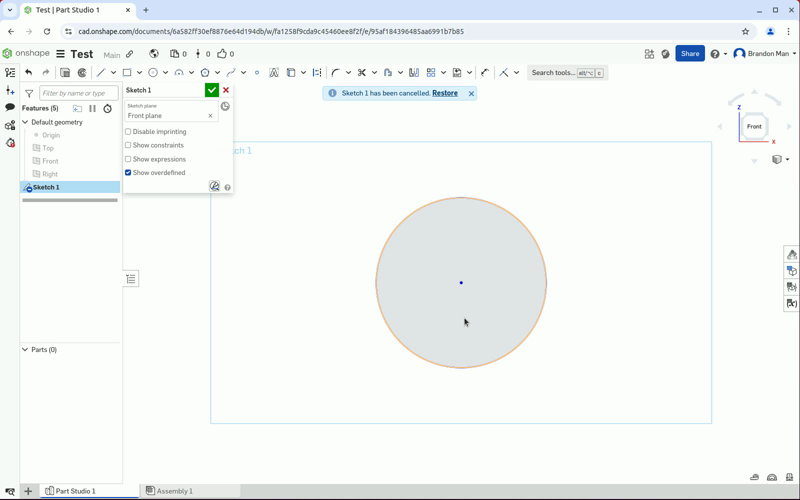
click(464, 317)
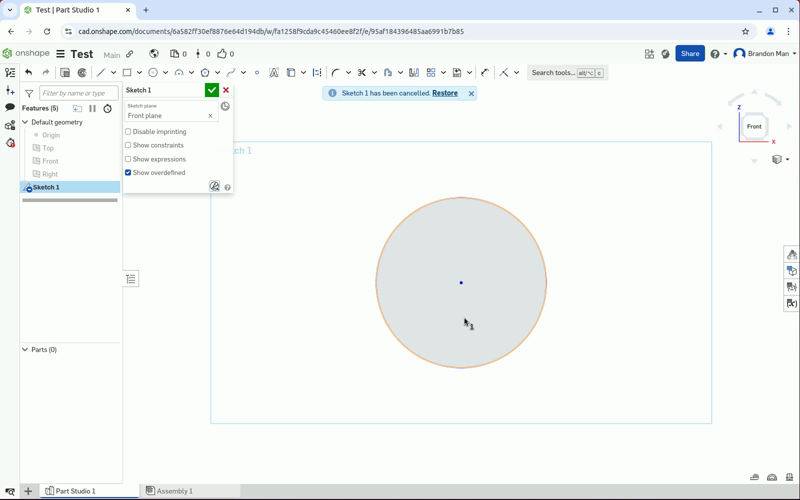
mouse_move(73, 352)
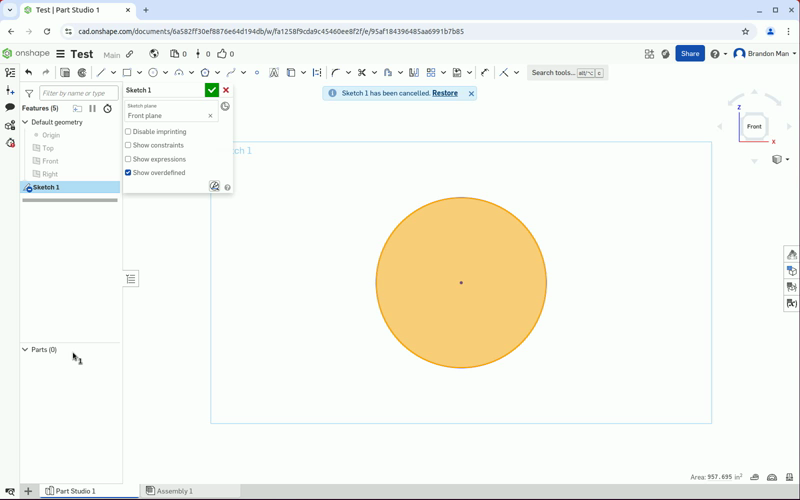
key(shift+y)
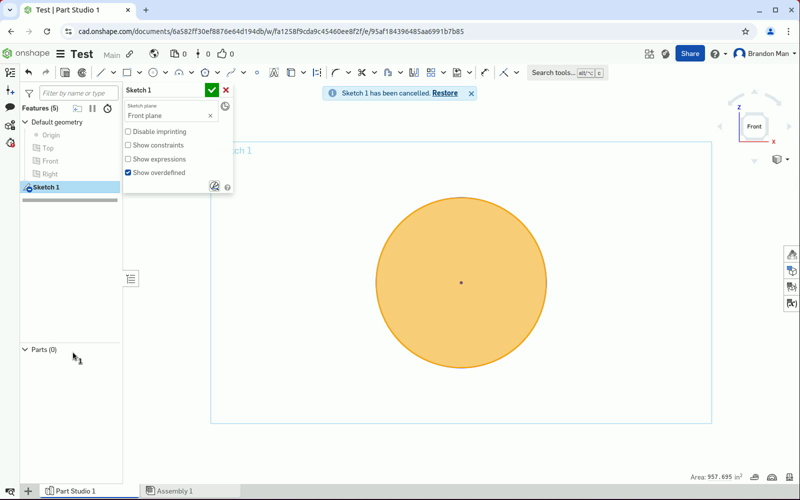
key(shift+e)
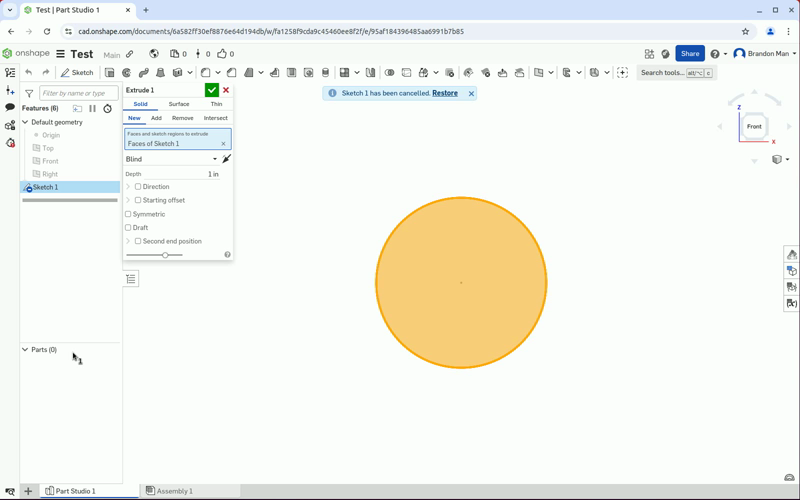
mouse_move(143, 106)
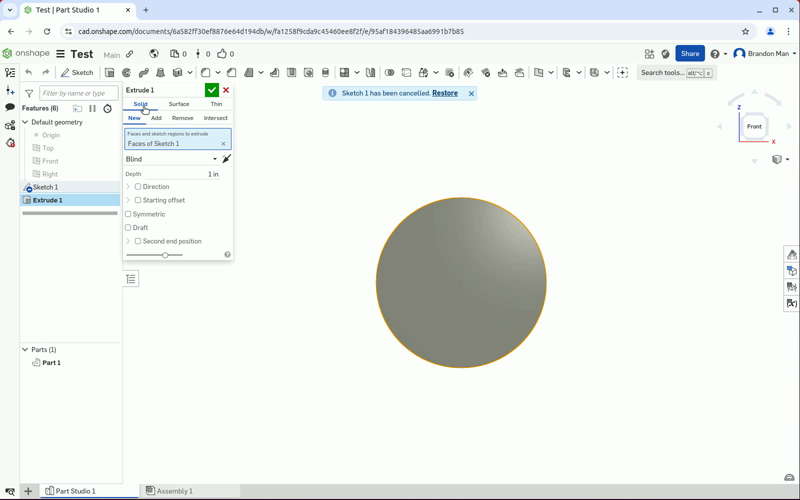
click(143, 106)
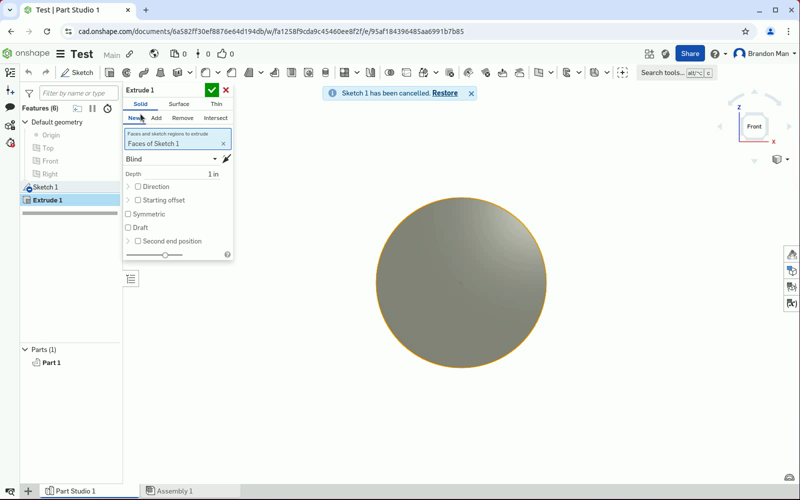
mouse_move(137, 120)
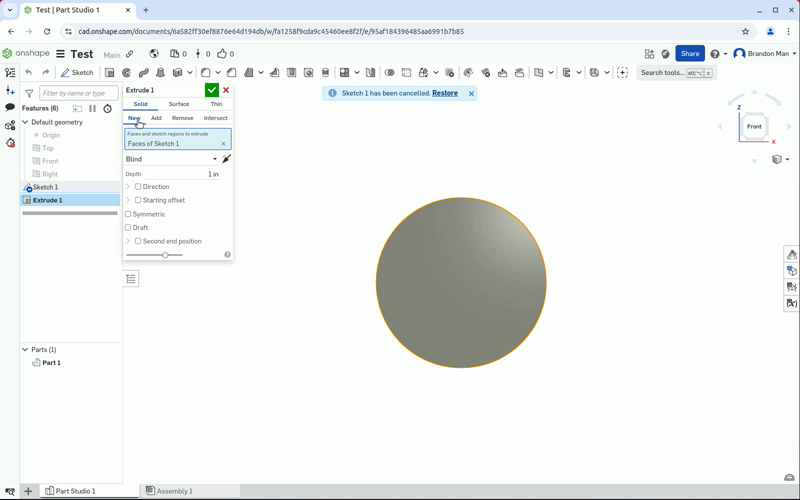
click(137, 120)
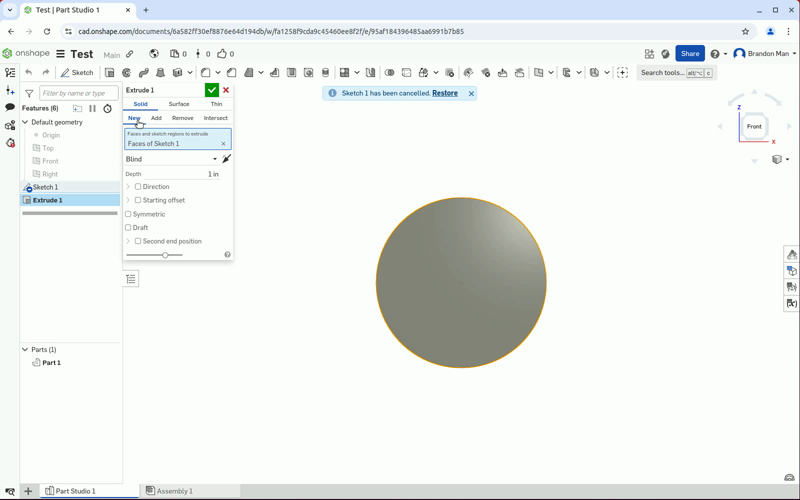
key(tab, 4)
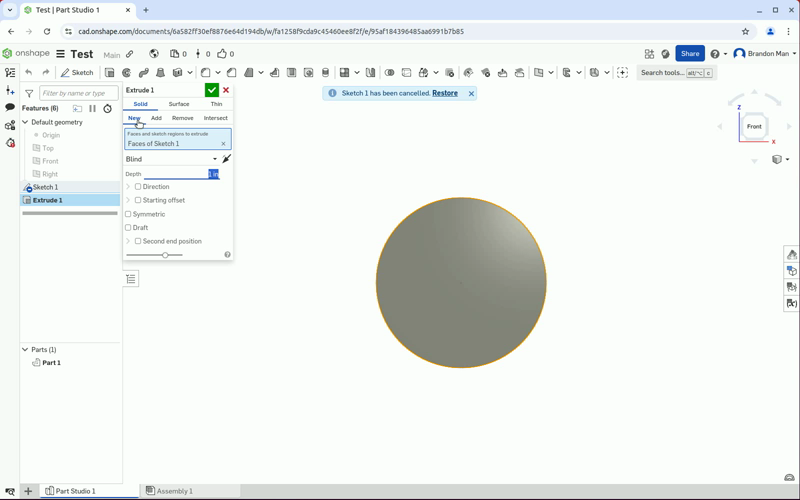
text(3.37)
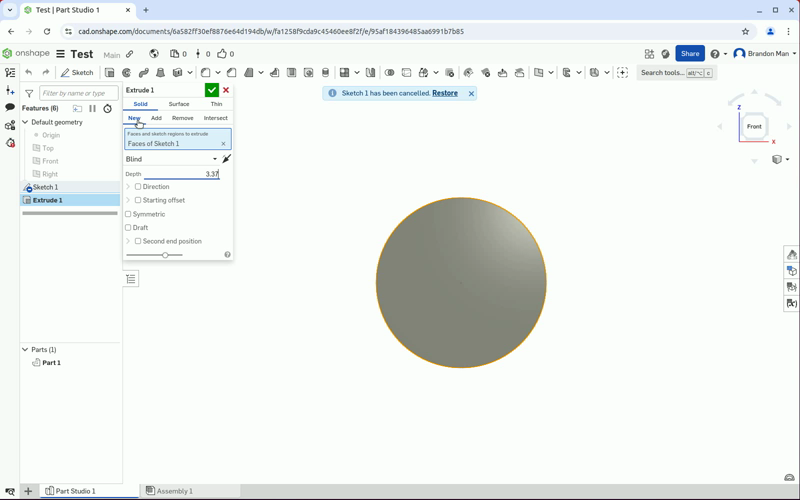
key(enter)
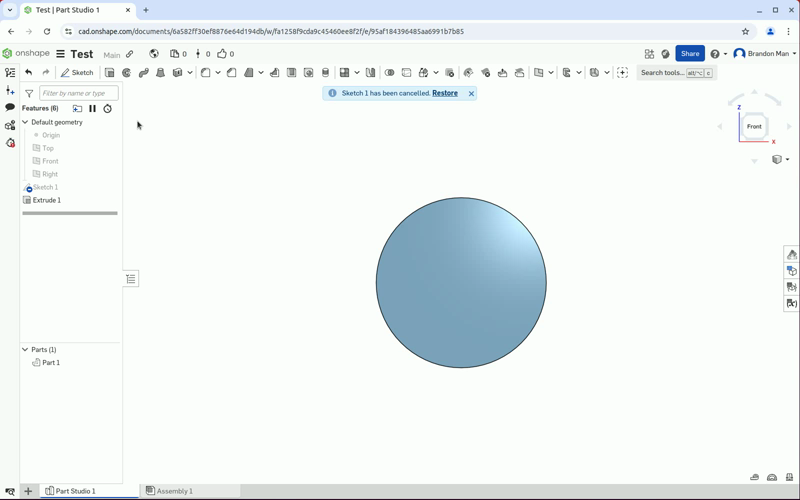
key(shift+h)
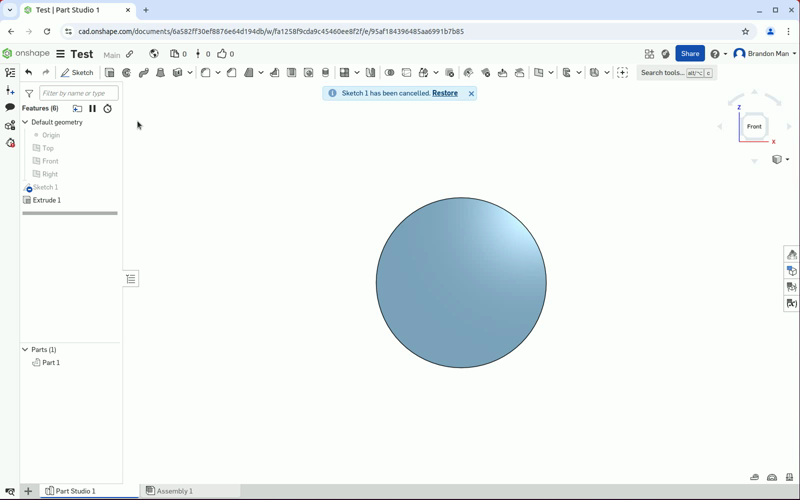
key(shift+h)
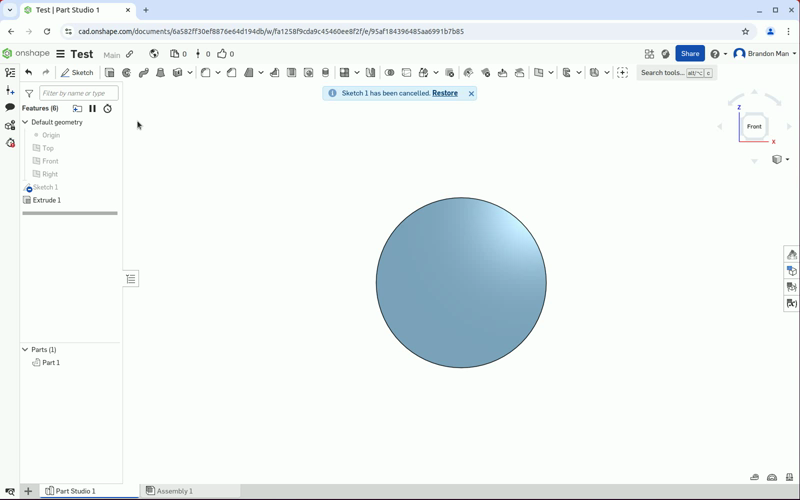
mouse_move(73, 189)
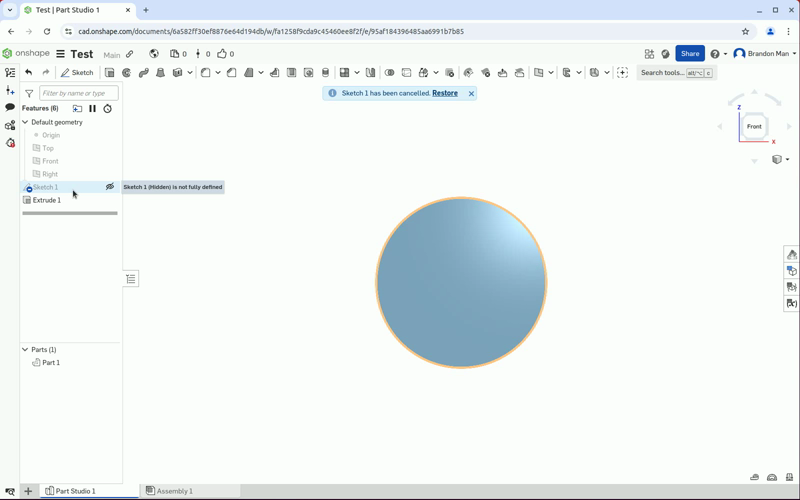
click(73, 189)
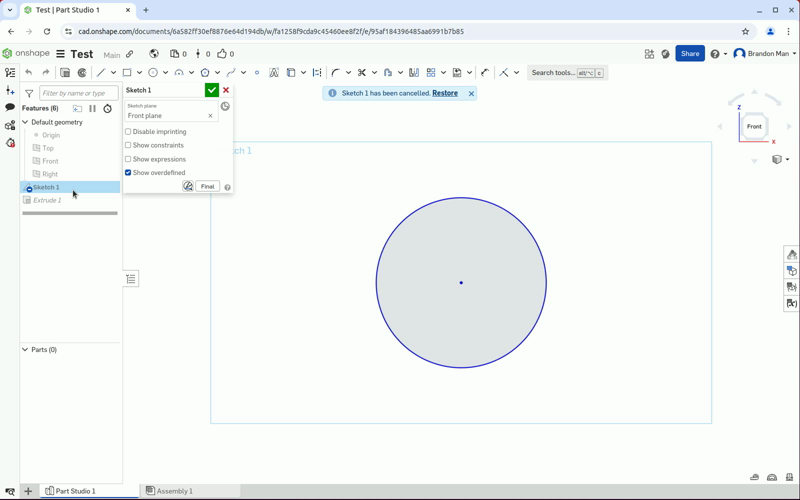
mouse_move(229, 92)
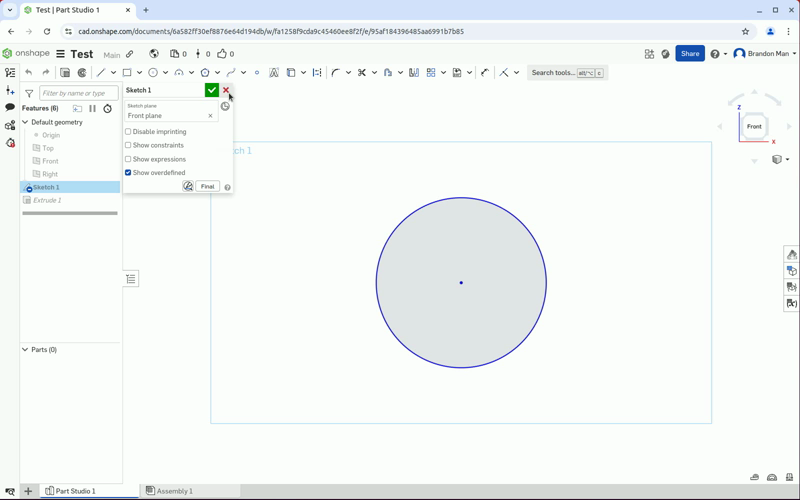
click(229, 92)
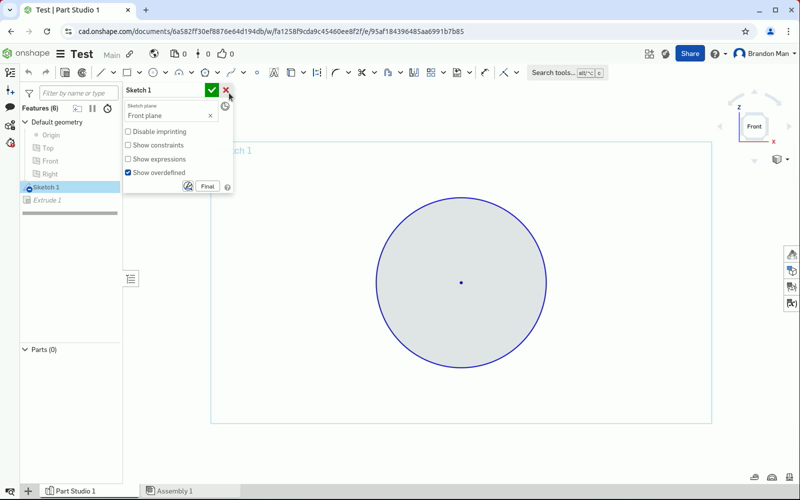
key(shift+s)
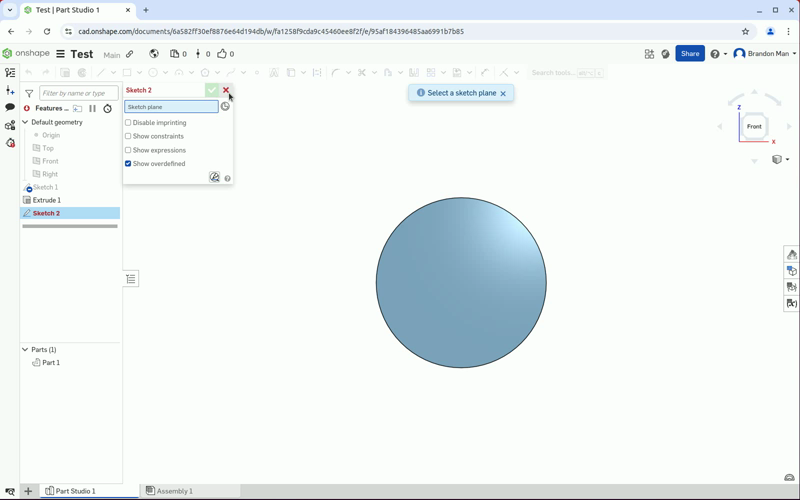
mouse_move(73, 163)
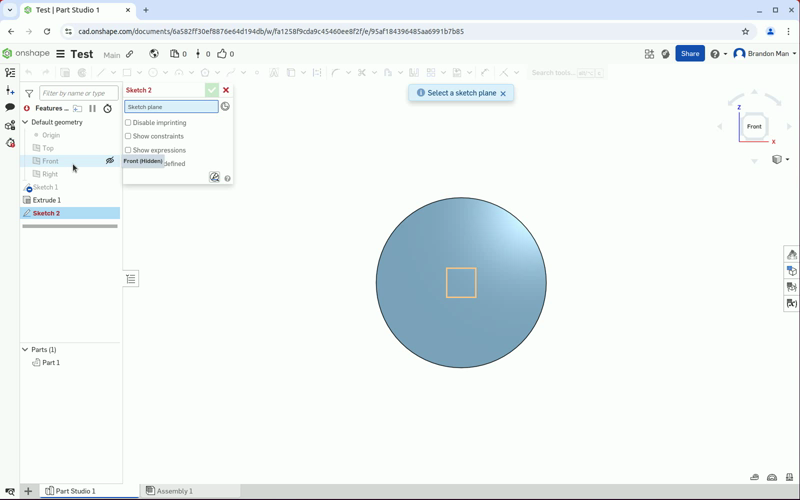
click(73, 163)
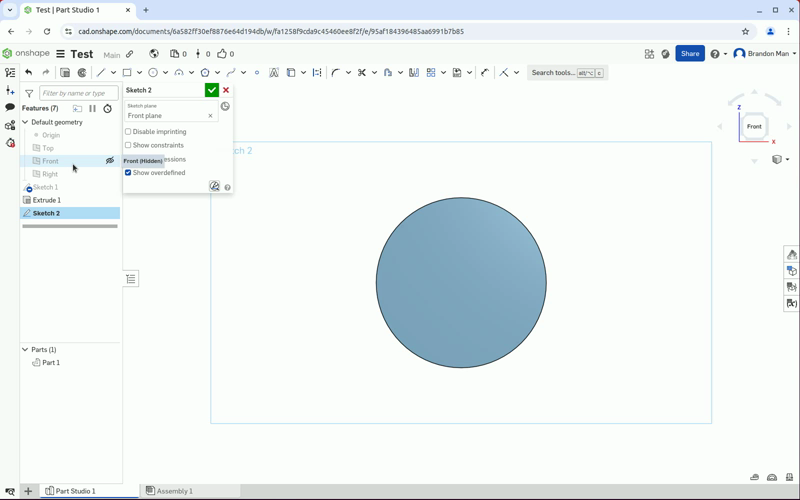
mouse_move(73, 352)
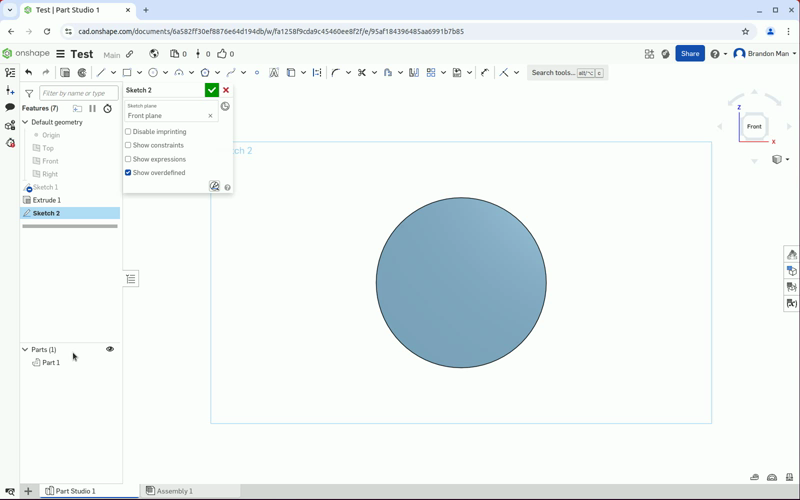
key(y)
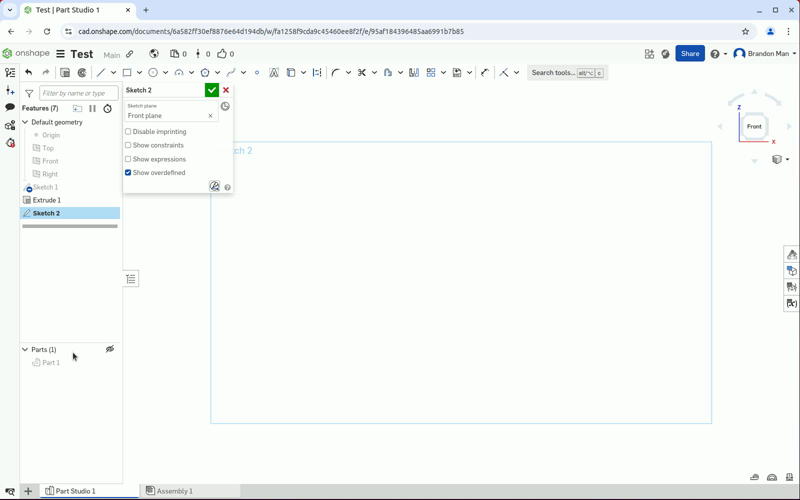
key(l)
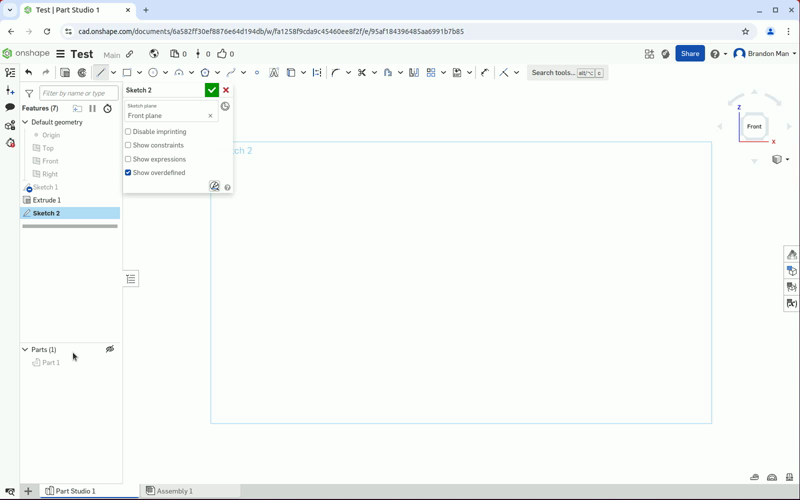
key_down(shift)
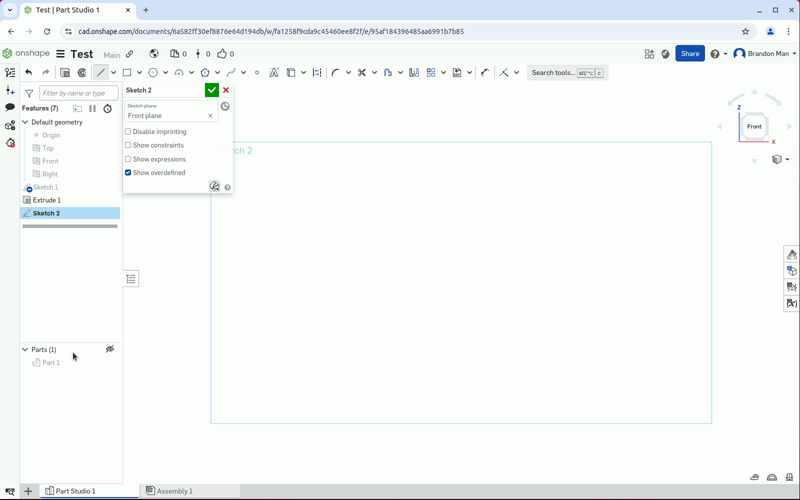
mouse_move(393, 198)
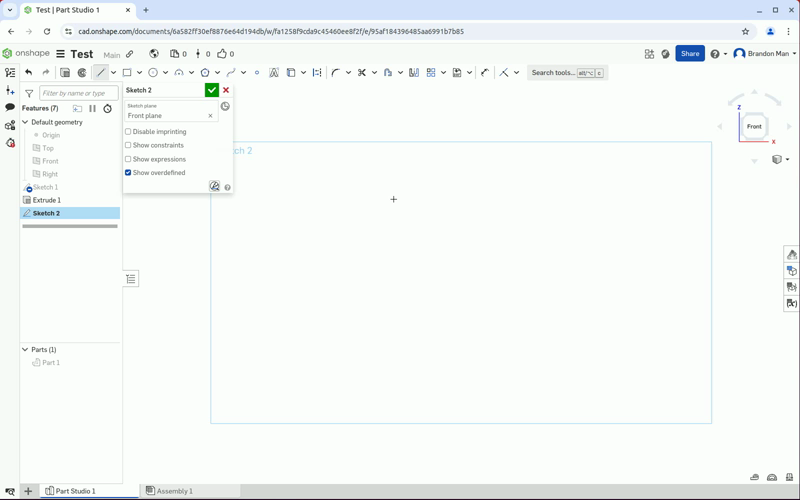
click(393, 198)
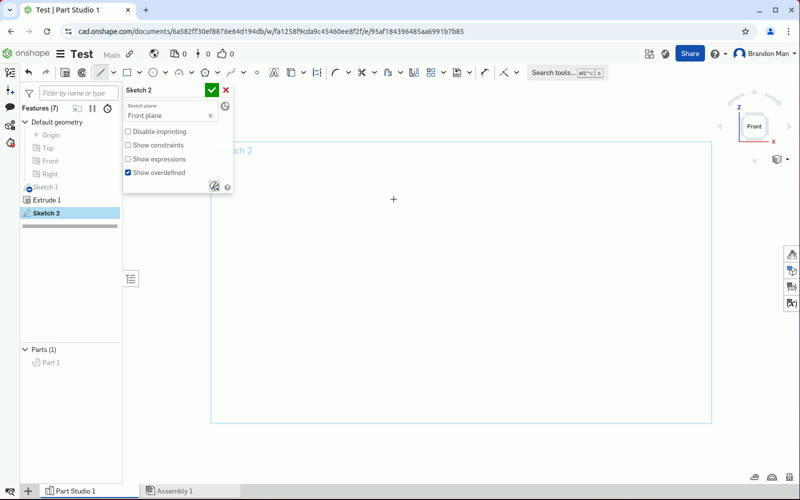
key_up(shift)
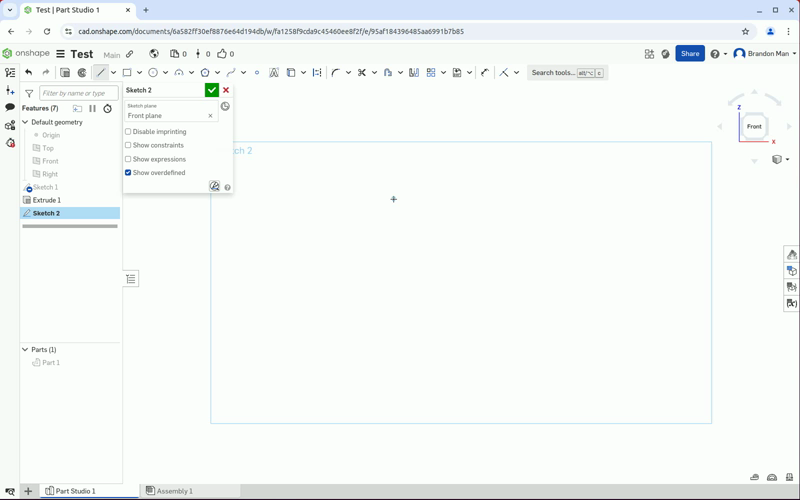
key_down(shift)
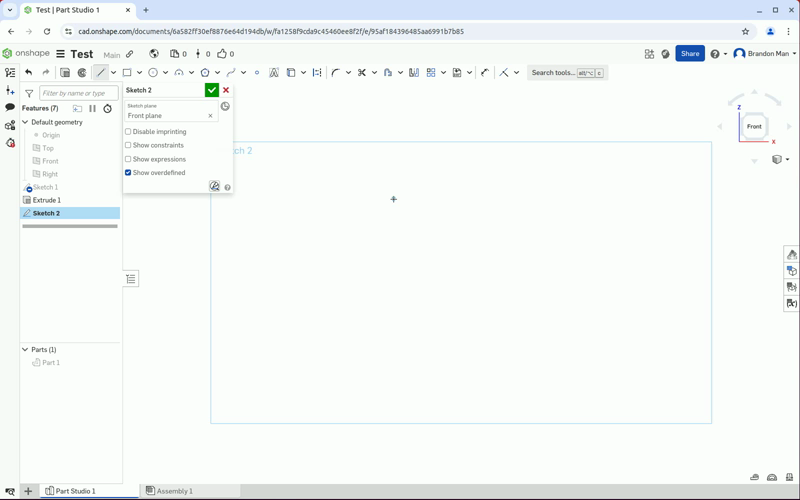
mouse_move(459, 198)
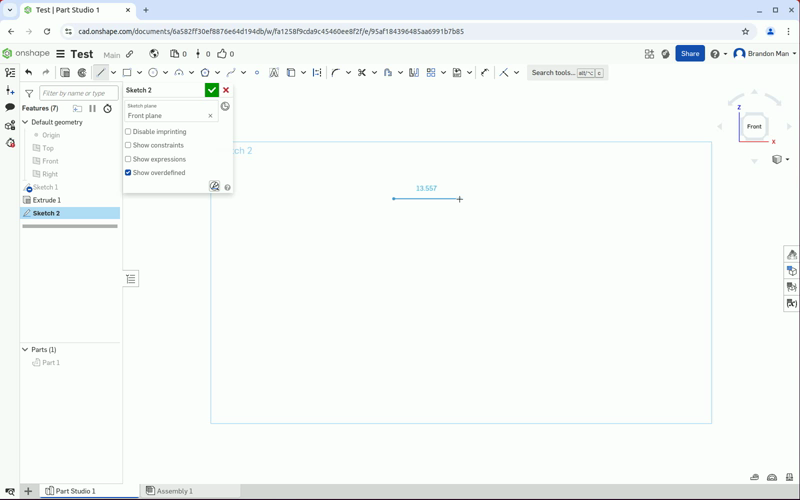
click(459, 198)
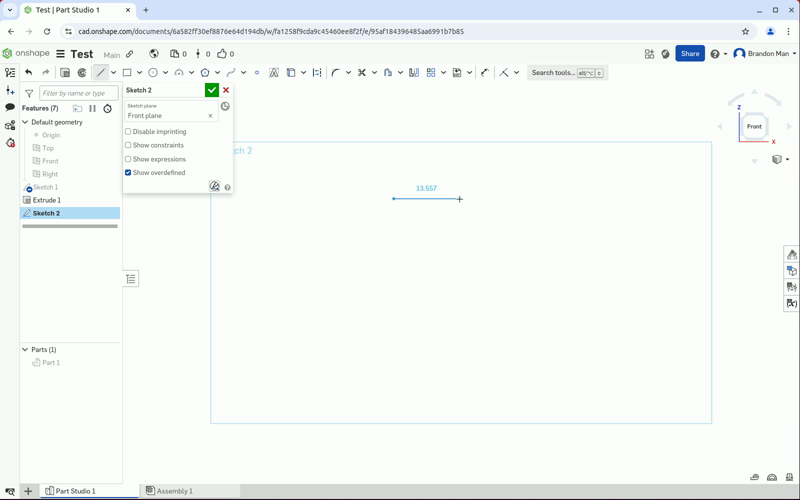
key_up(shift)
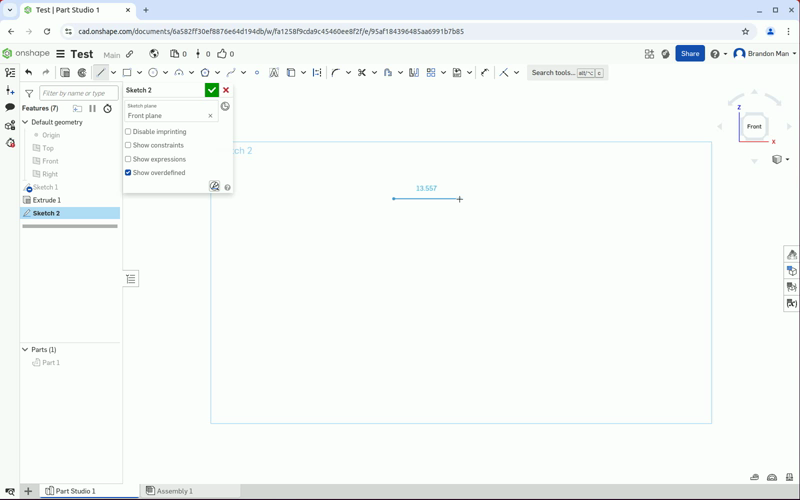
key_down(shift)
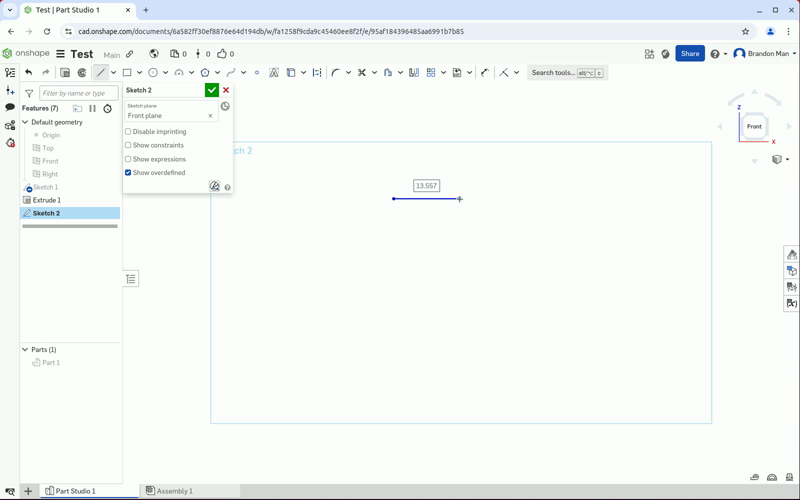
mouse_move(529, 198)
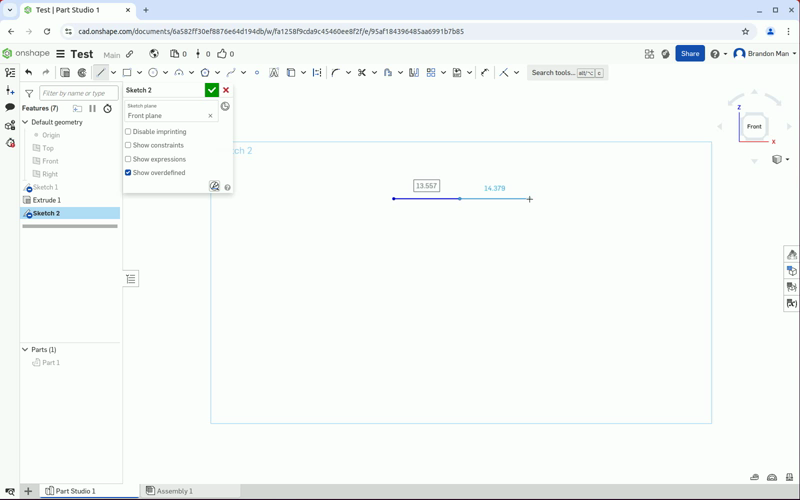
click(529, 198)
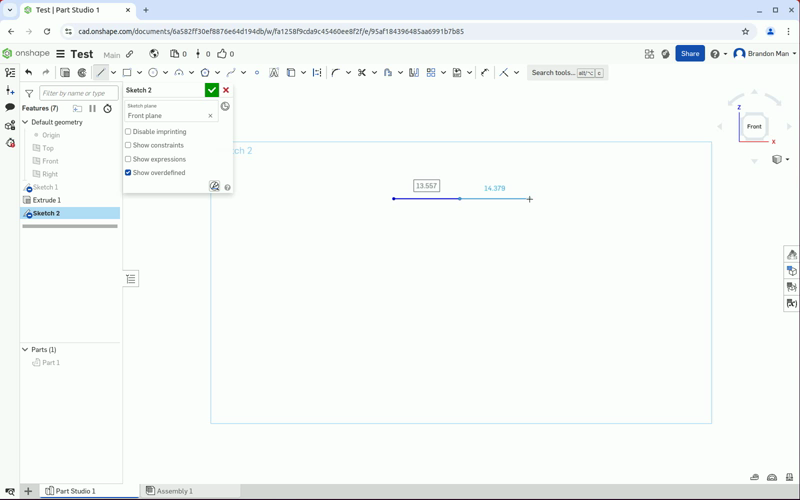
key_up(shift)
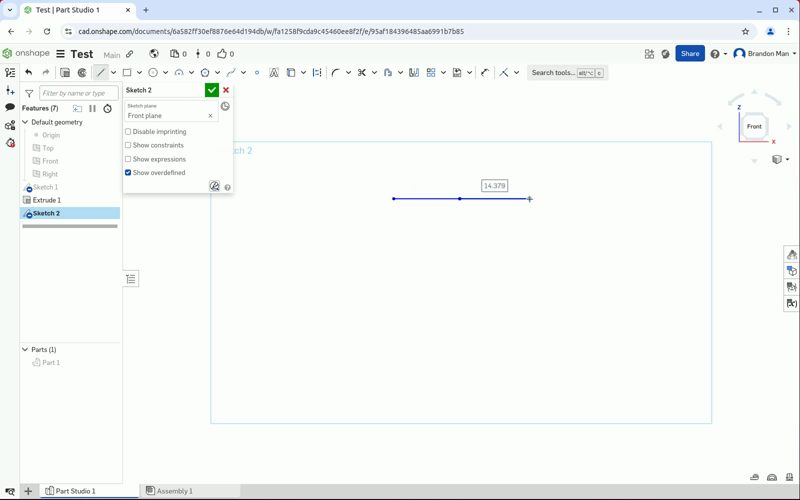
key_down(shift)
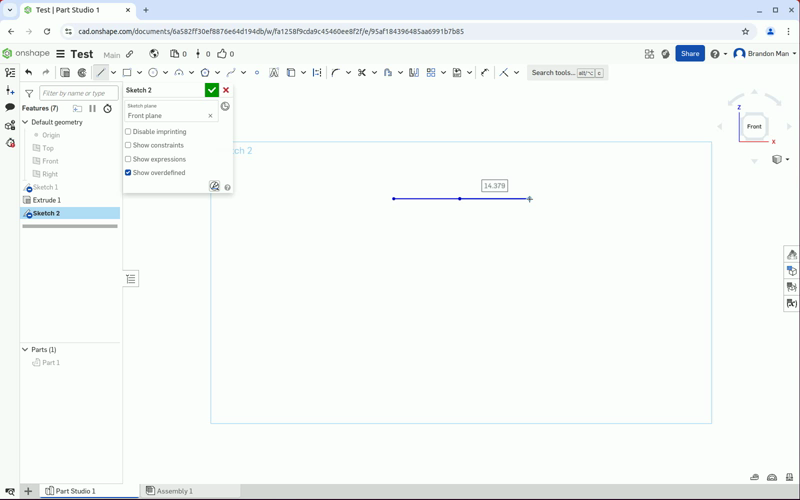
mouse_move(559, 198)
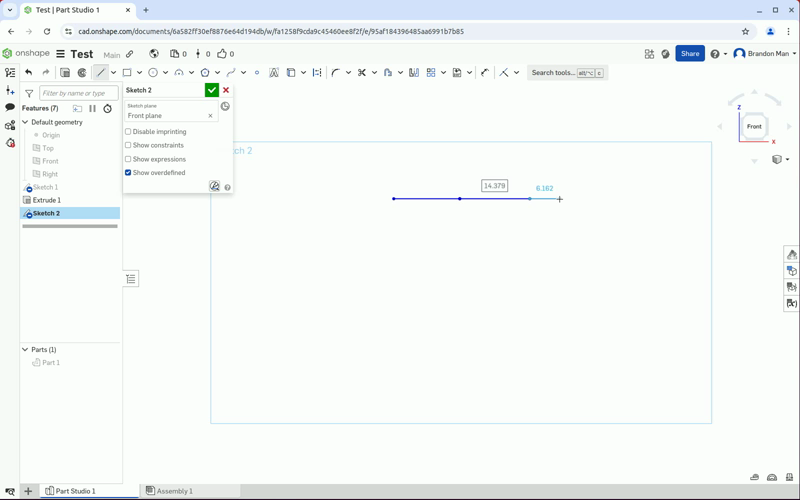
mouse_move(529, 171)
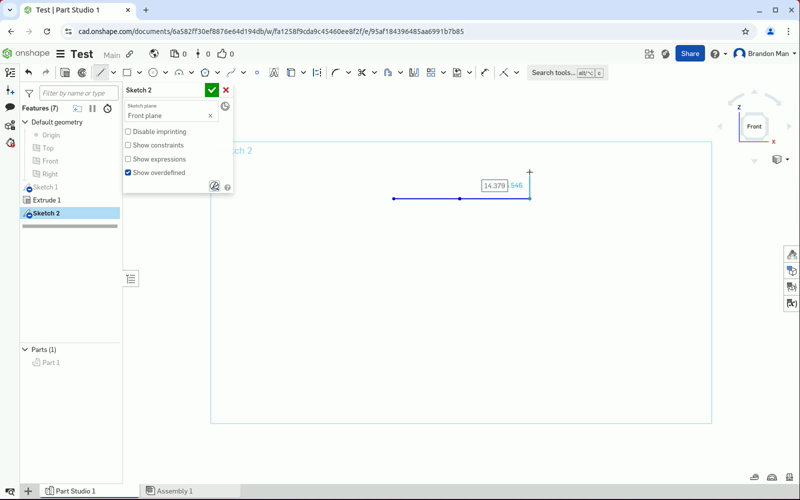
click(529, 171)
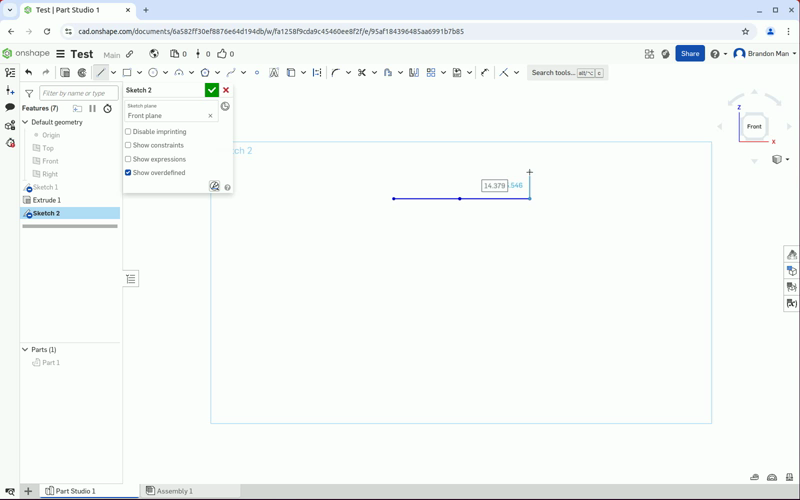
key_up(shift)
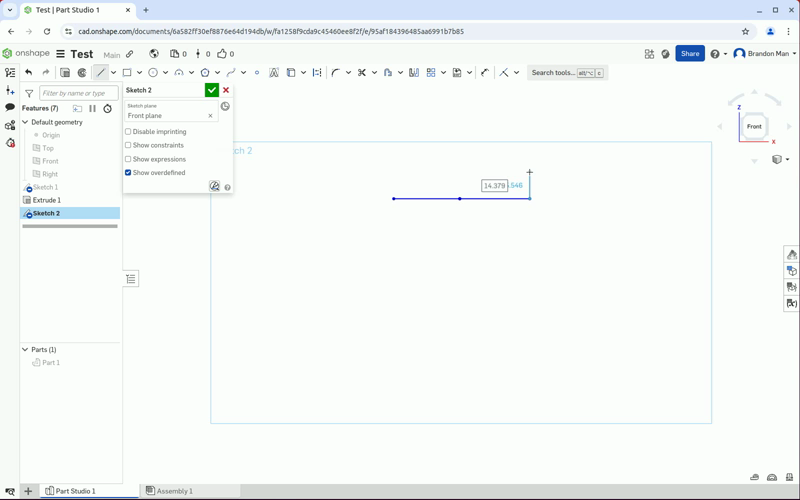
key_down(shift)
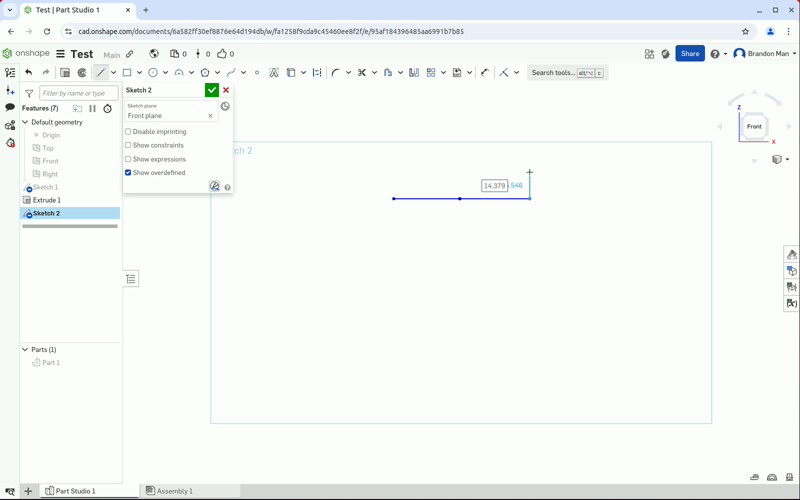
mouse_move(393, 171)
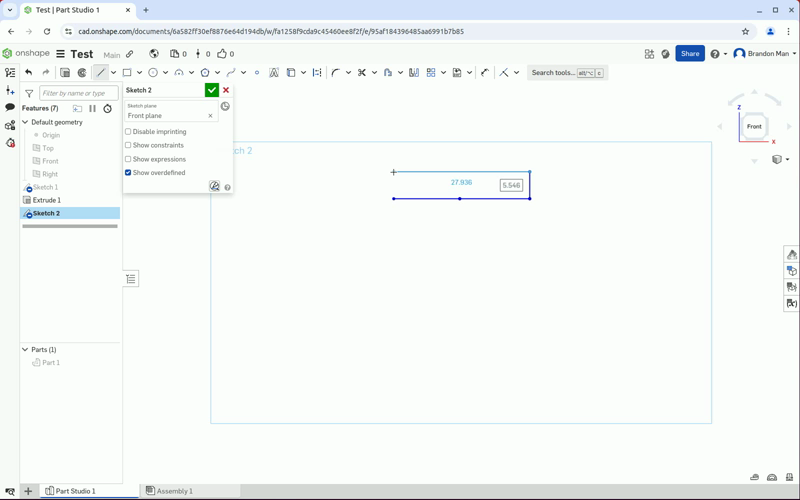
click(393, 171)
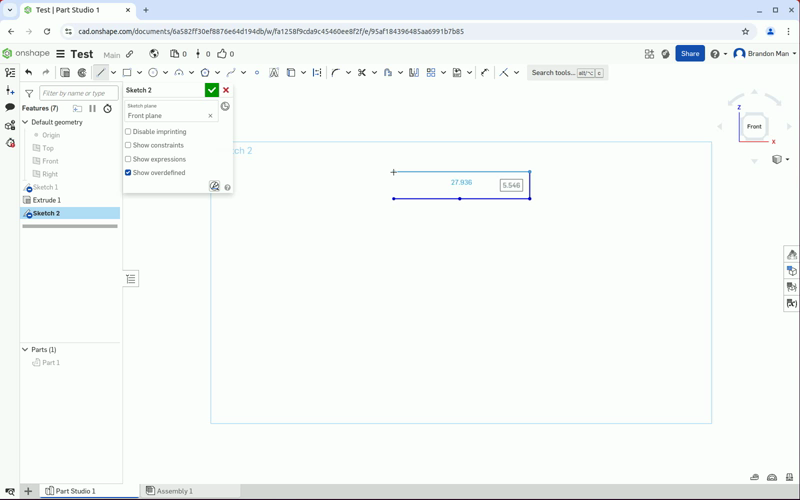
key_up(shift)
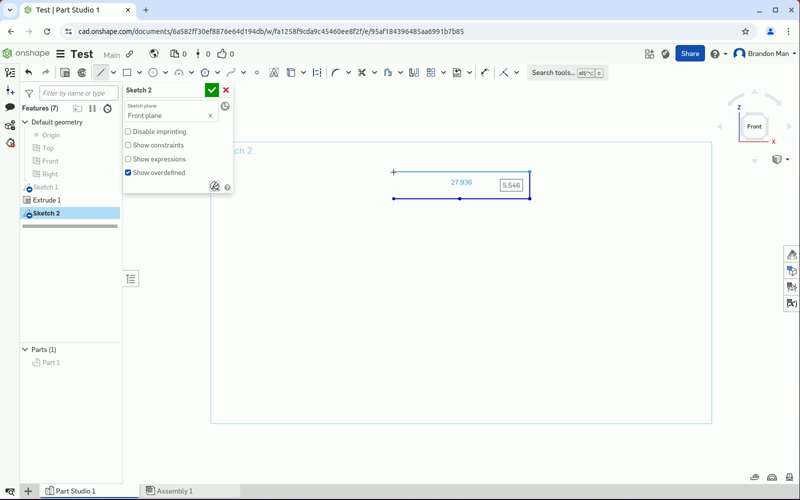
mouse_move(423, 171)
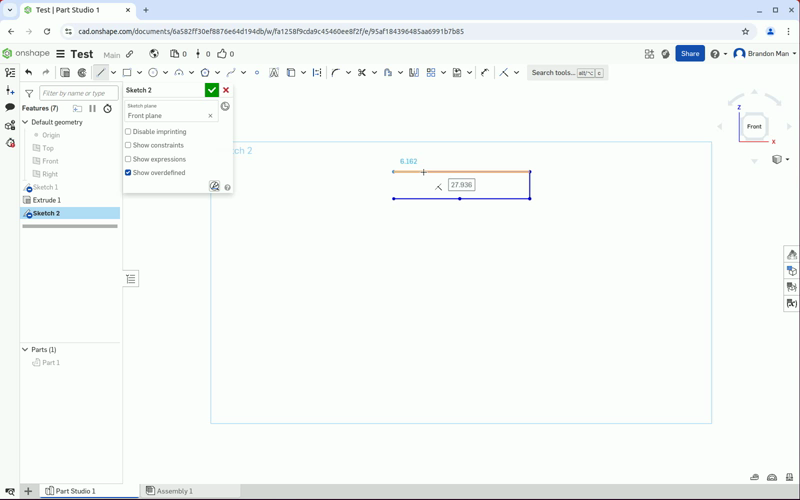
key_down(shift)
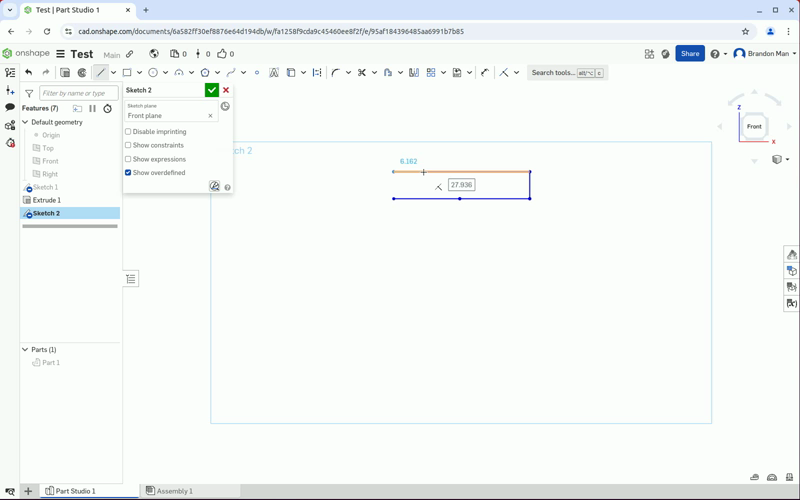
mouse_move(393, 198)
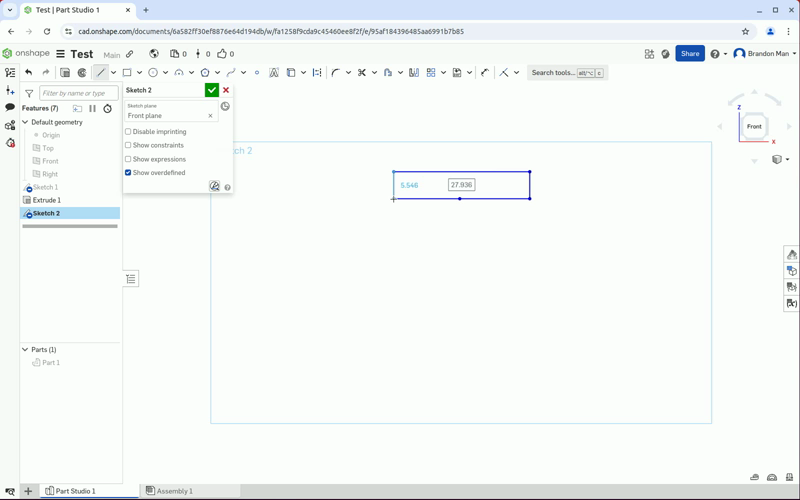
key_up(shift)
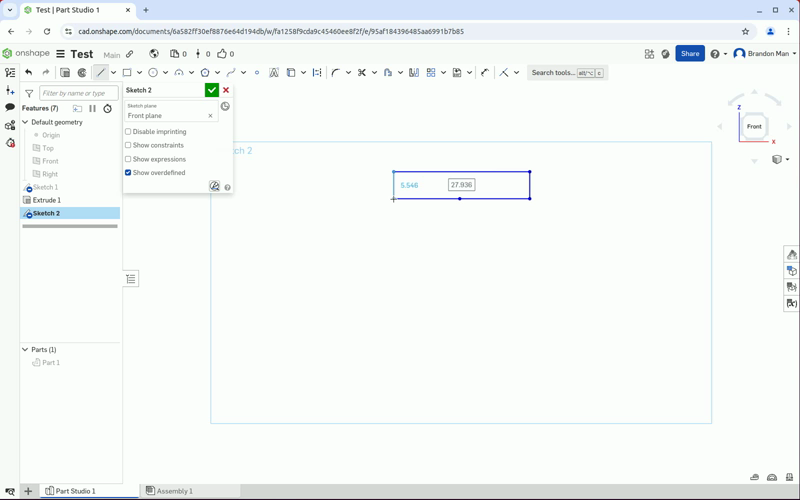
click(393, 198)
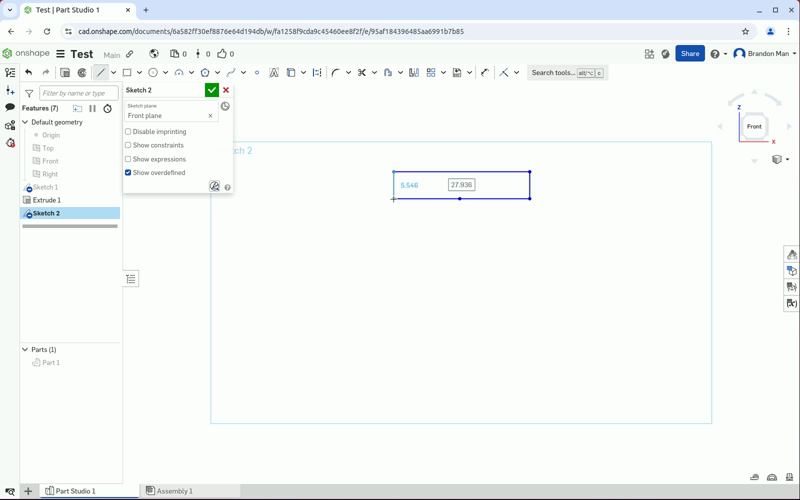
key(esc)
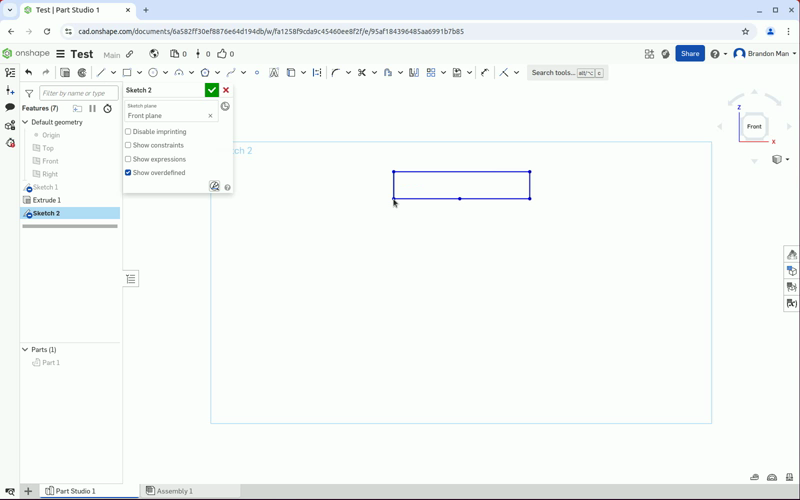
mouse_move(465, 182)
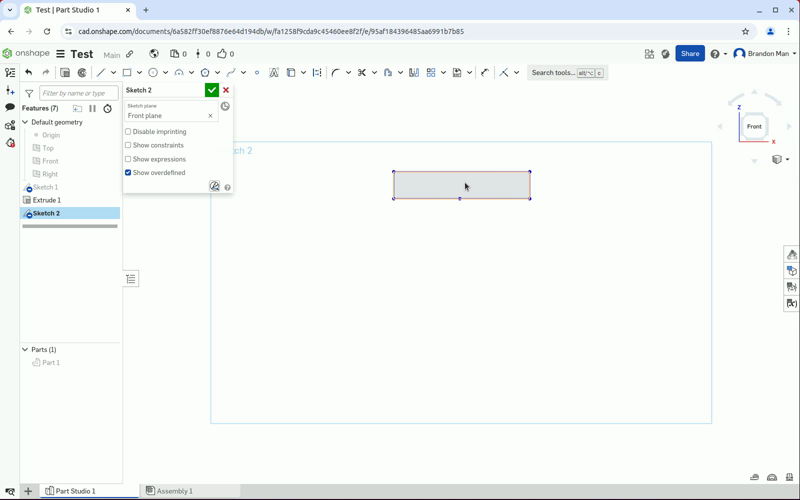
click(465, 182)
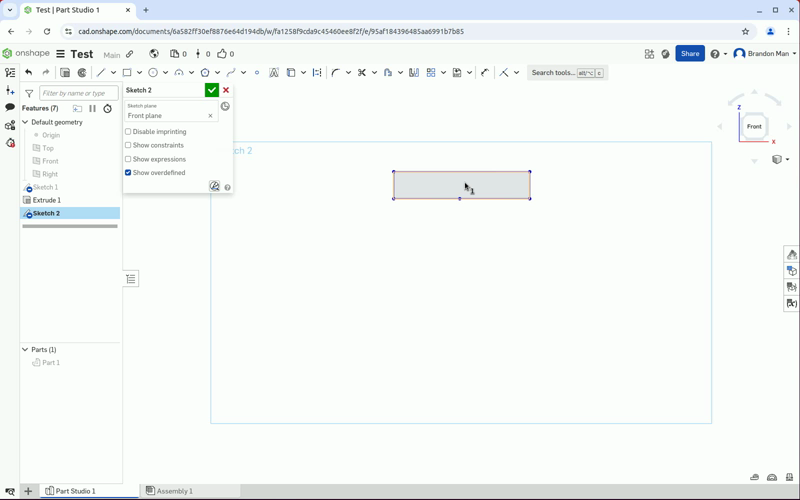
mouse_move(73, 352)
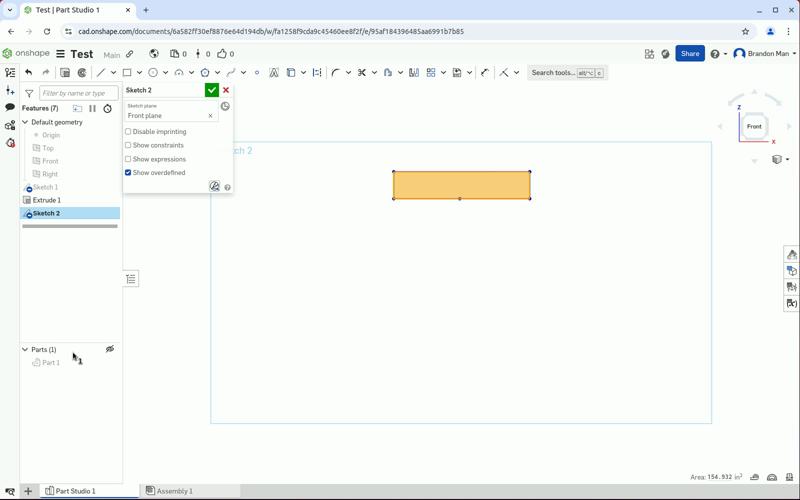
key(shift+y)
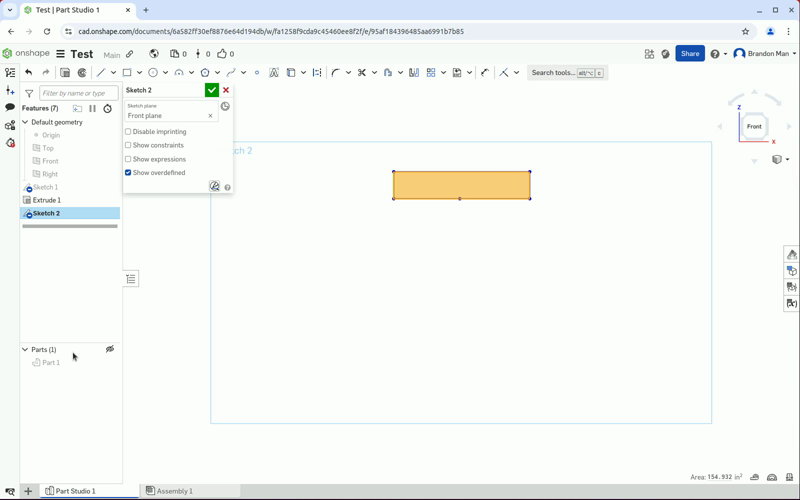
key(shift+e)
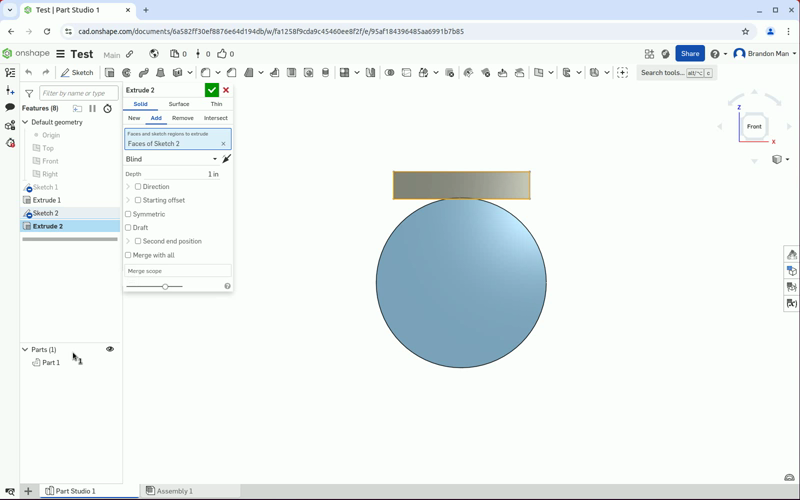
mouse_move(143, 106)
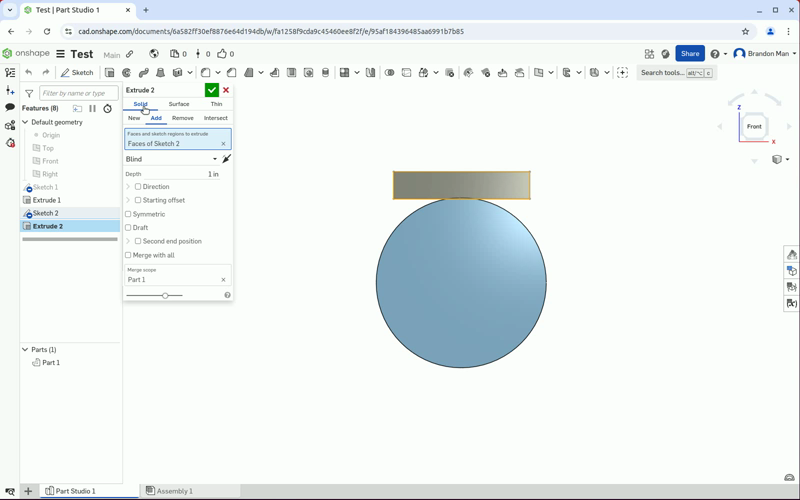
click(143, 106)
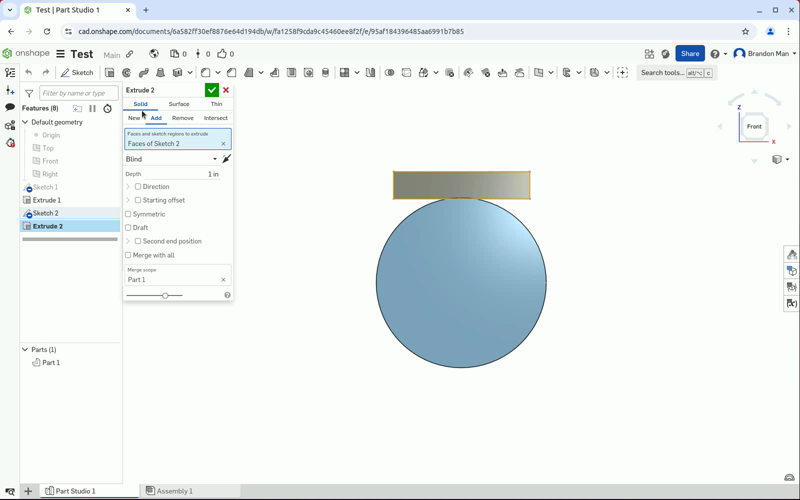
mouse_move(137, 120)
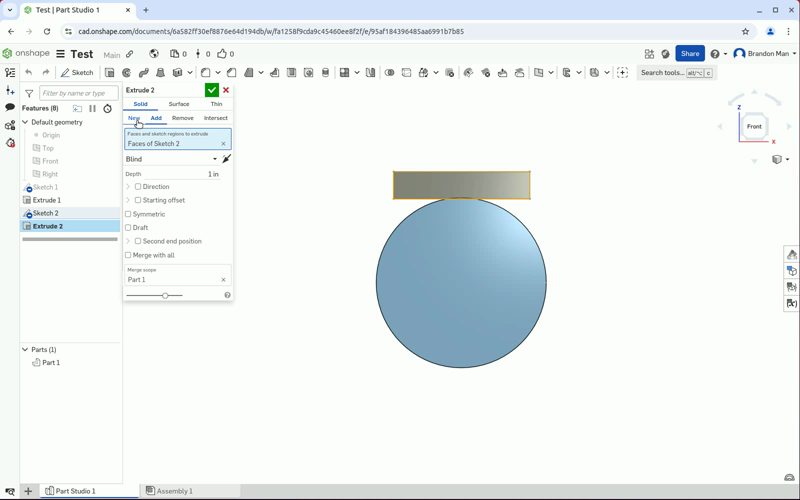
click(137, 120)
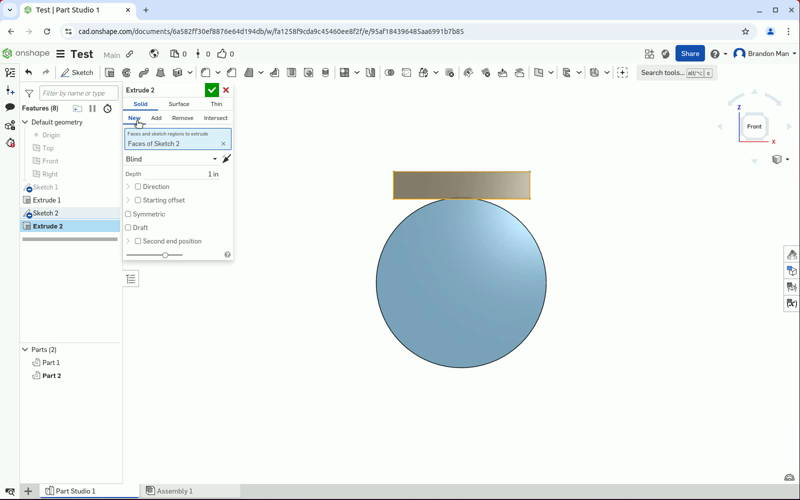
key(tab, 4)
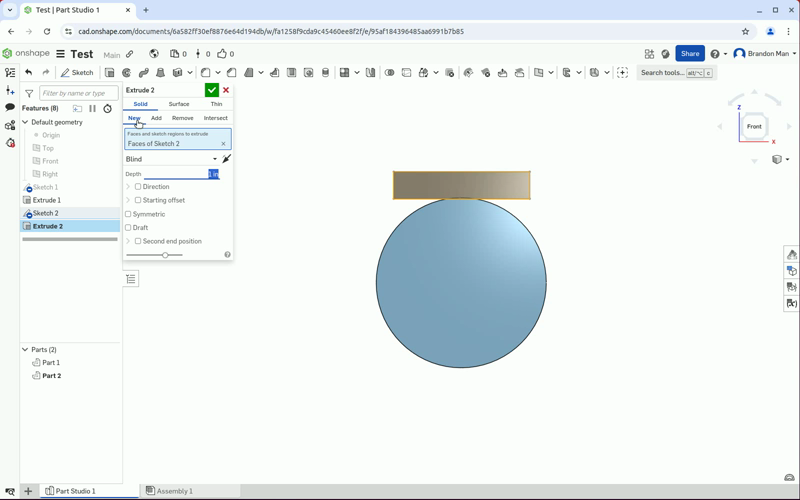
text(3.37)
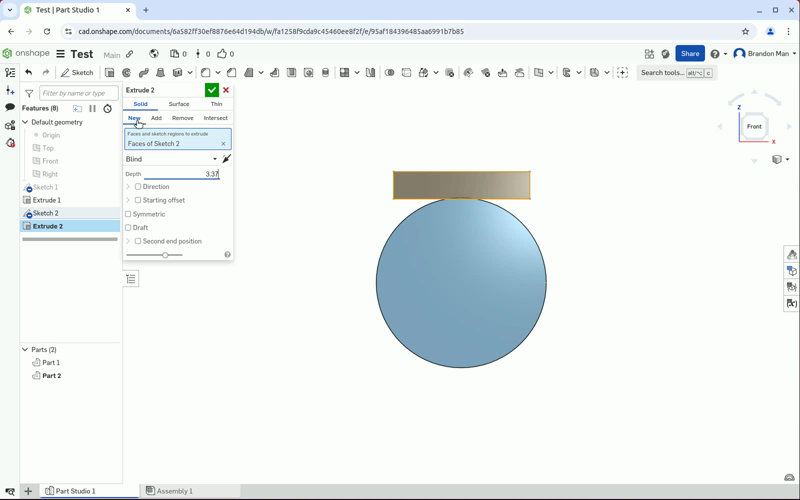
key(enter)
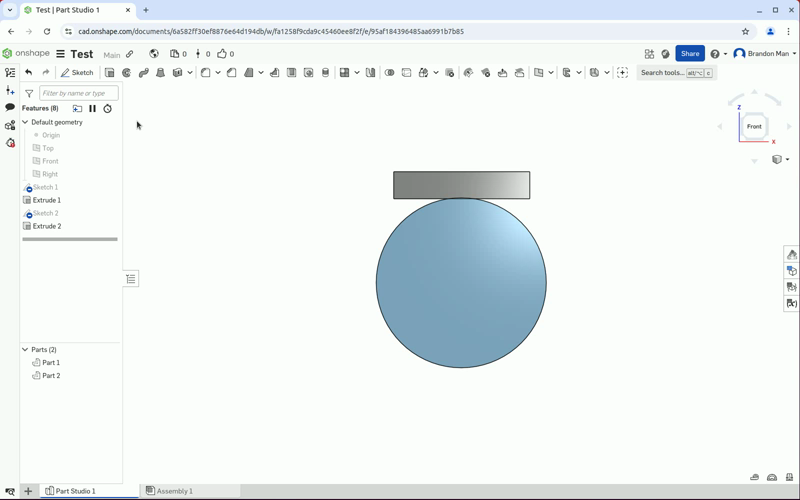
key(shift+h)
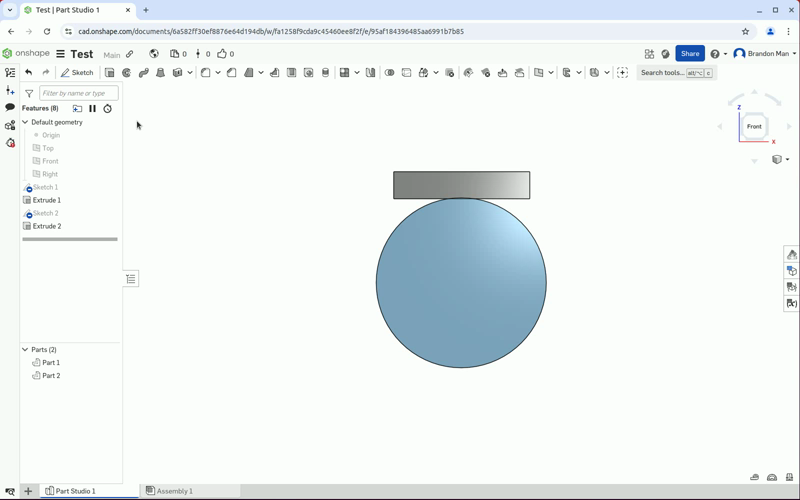
key(shift+h)
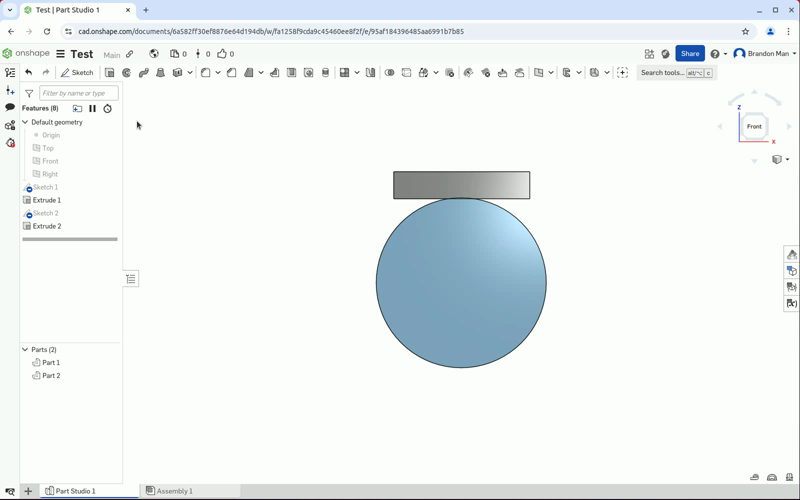
mouse_move(73, 189)
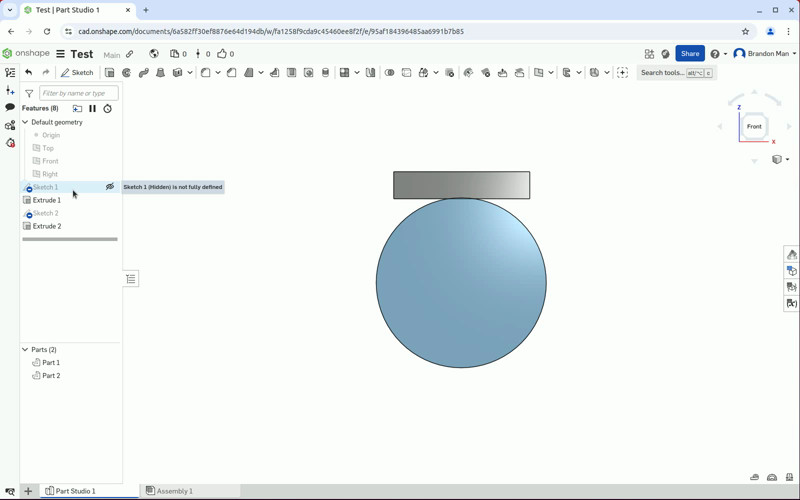
click(73, 189)
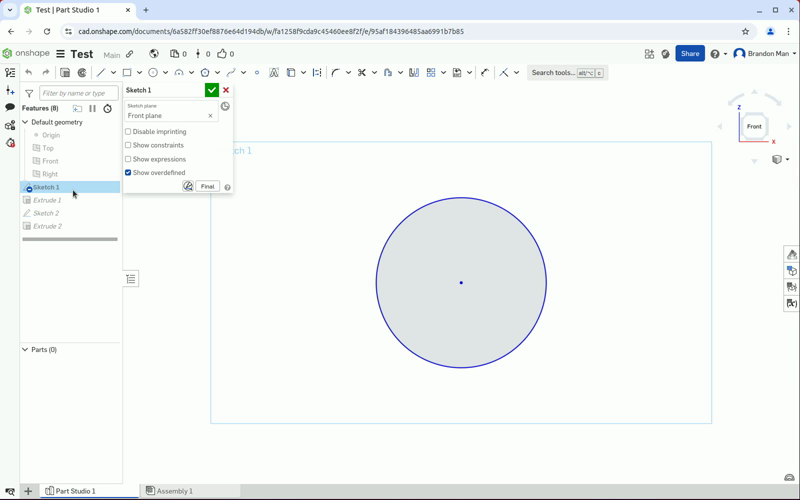
mouse_move(229, 92)
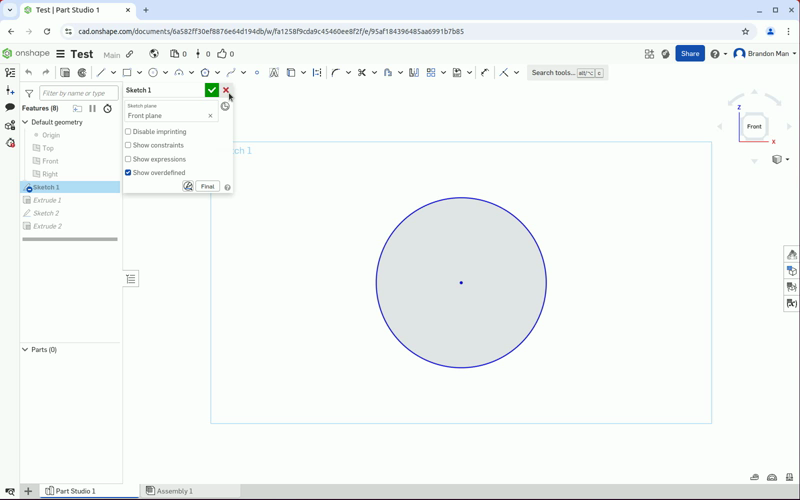
click(229, 92)
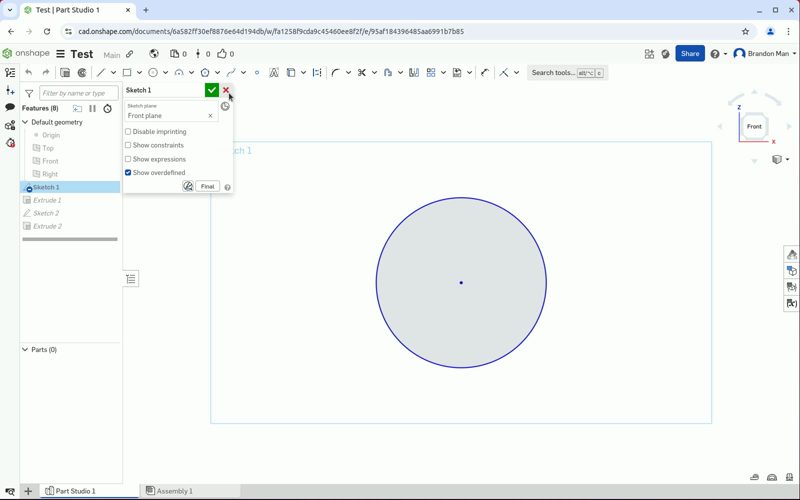
key(shift+s)
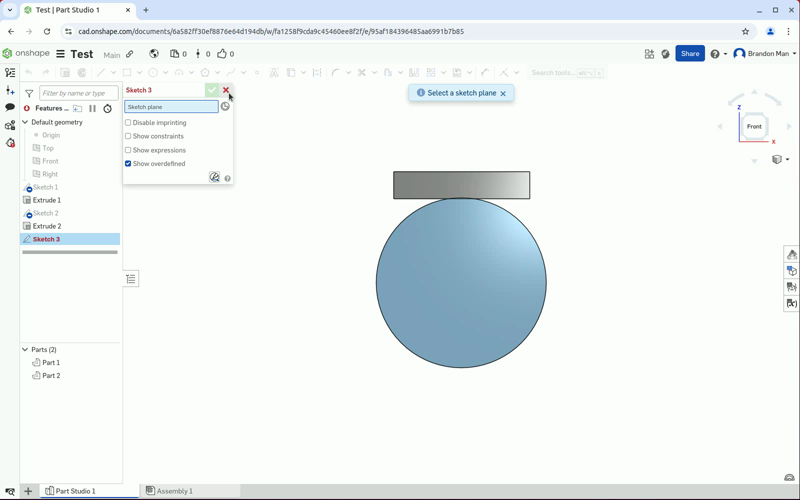
mouse_move(73, 163)
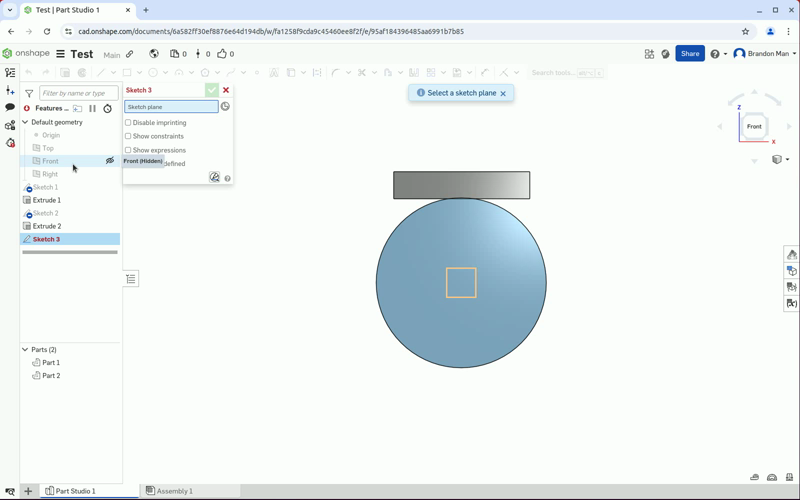
click(73, 163)
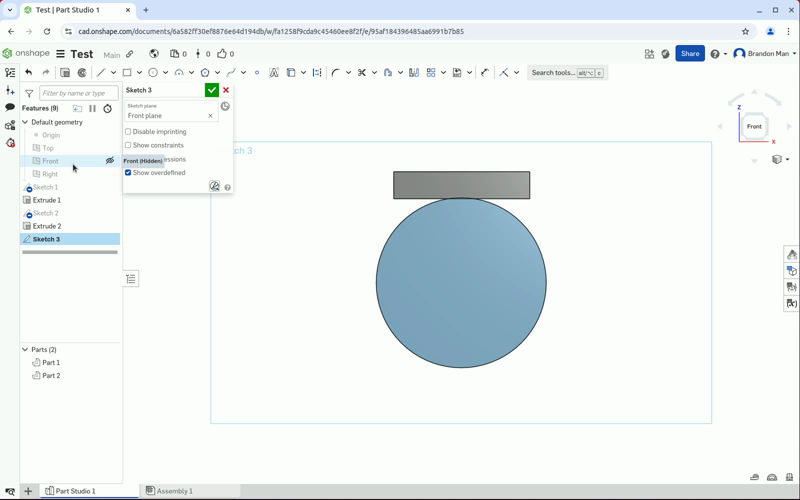
mouse_move(73, 352)
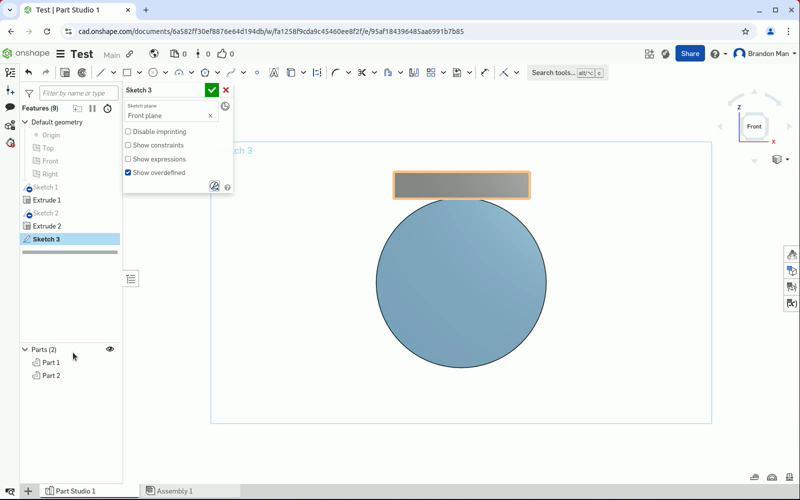
key(y)
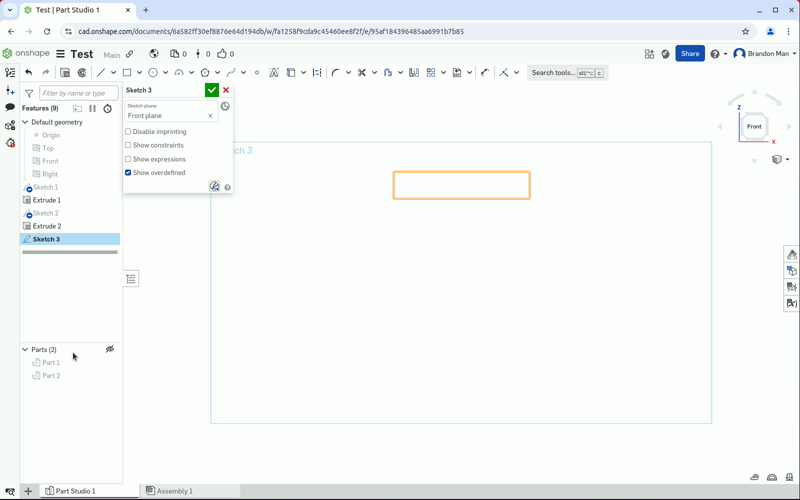
key(l)
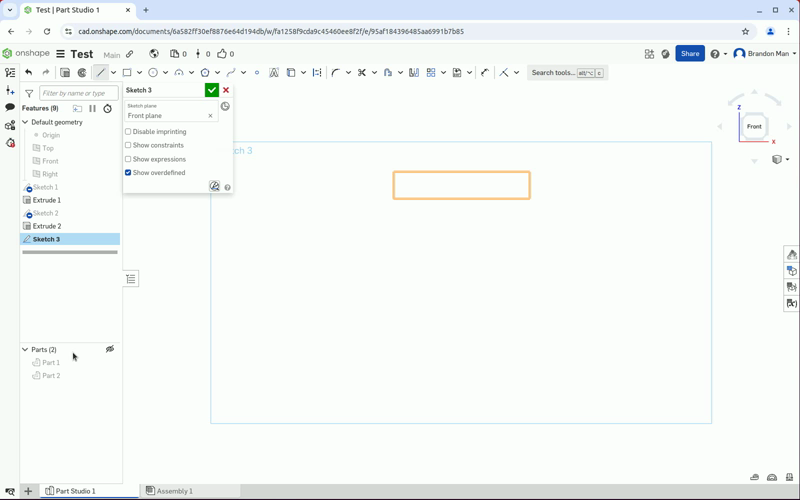
key_down(shift)
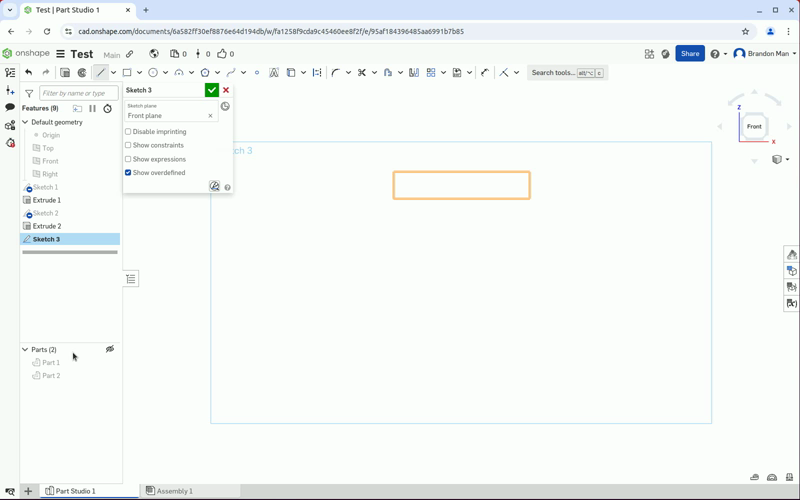
mouse_move(392, 393)
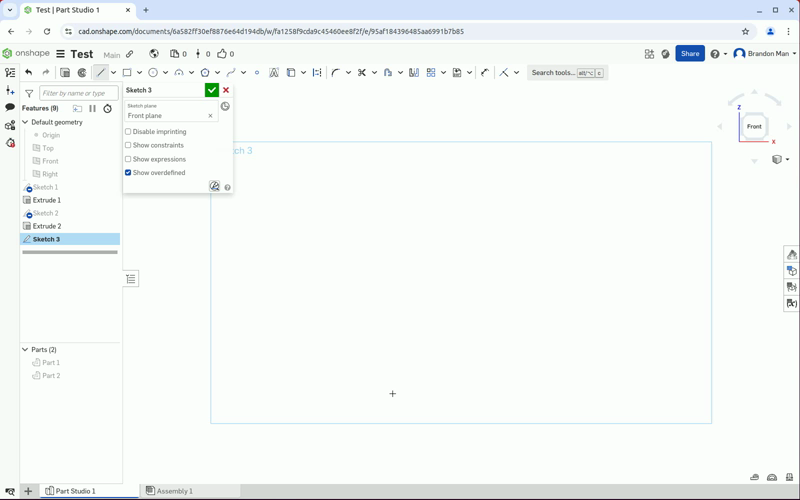
click(392, 393)
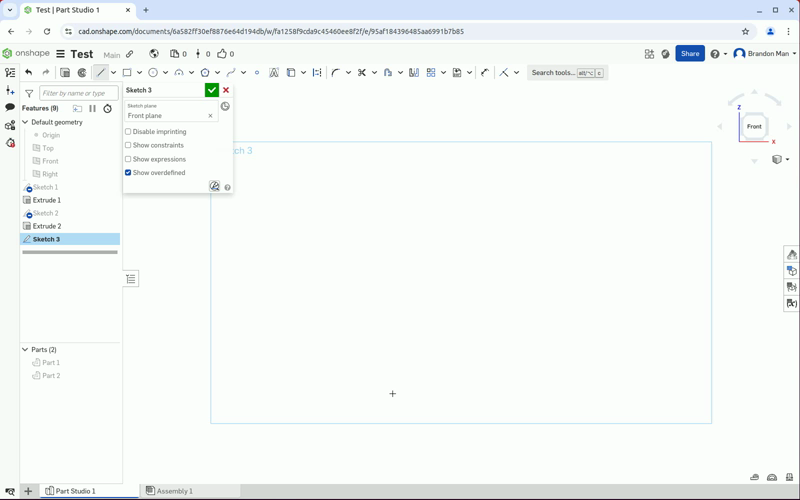
key_up(shift)
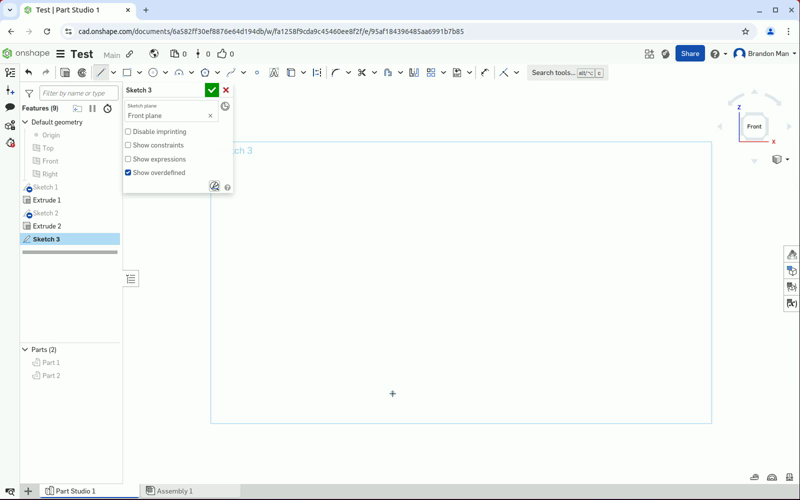
key_down(shift)
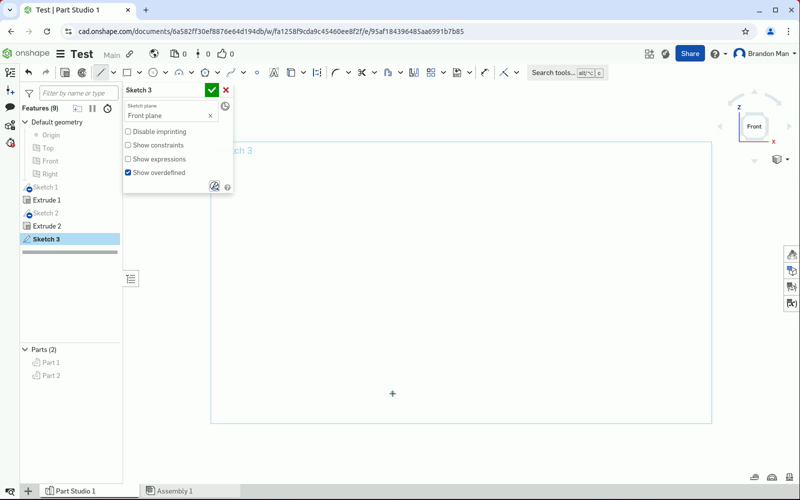
mouse_move(522, 393)
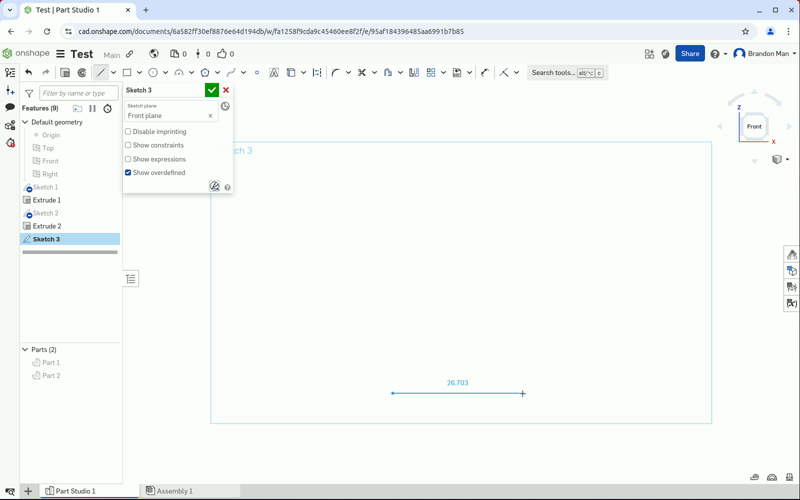
click(522, 393)
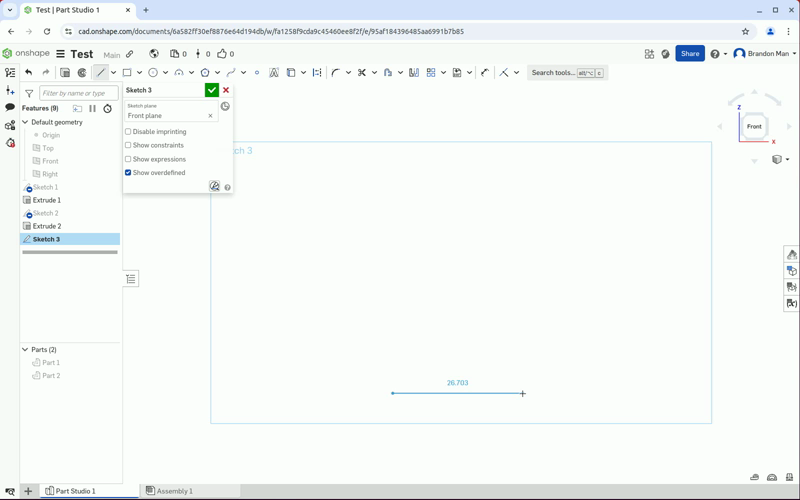
key_up(shift)
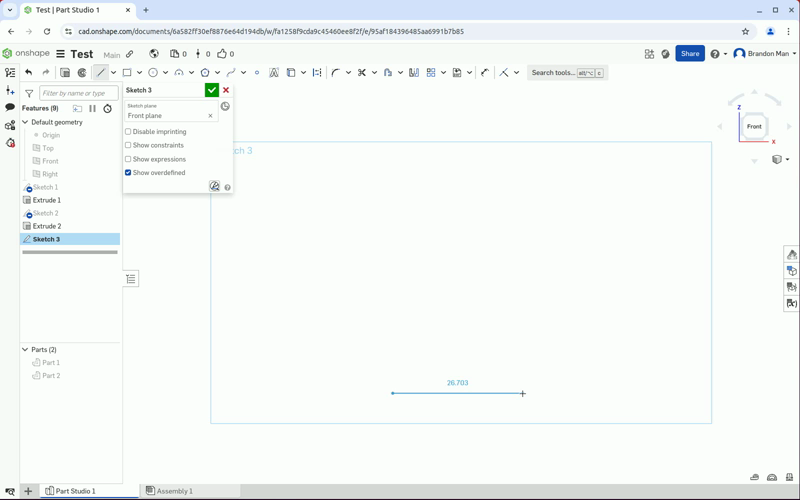
key_down(shift)
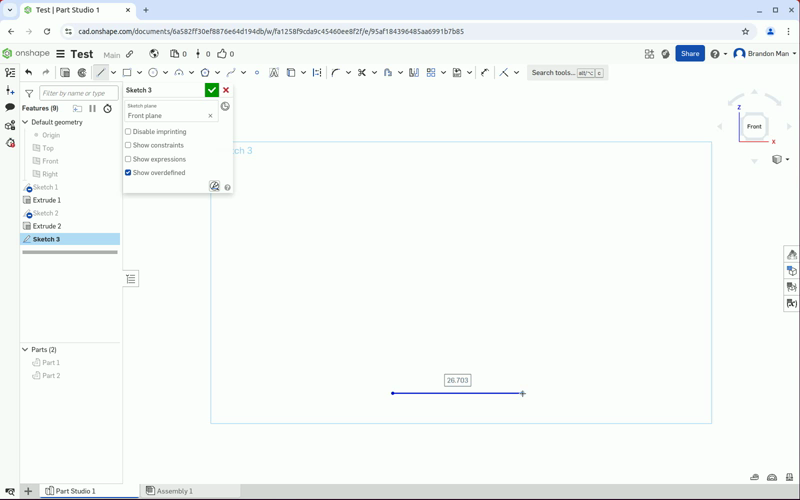
mouse_move(552, 393)
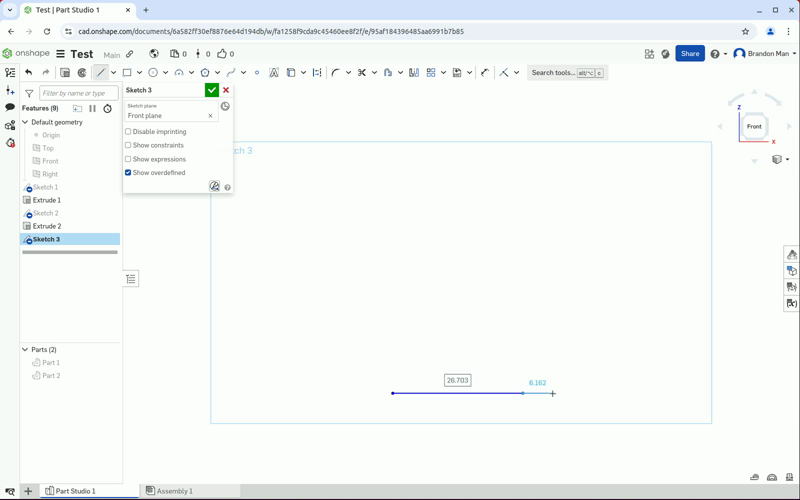
mouse_move(522, 368)
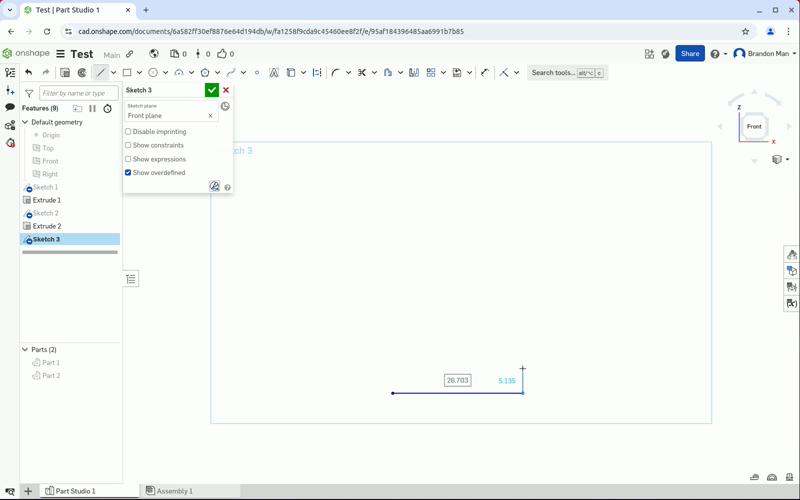
click(522, 368)
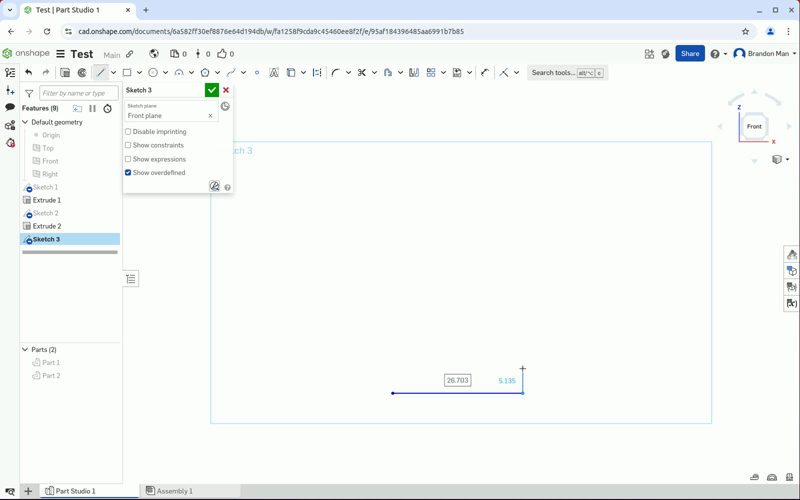
key_up(shift)
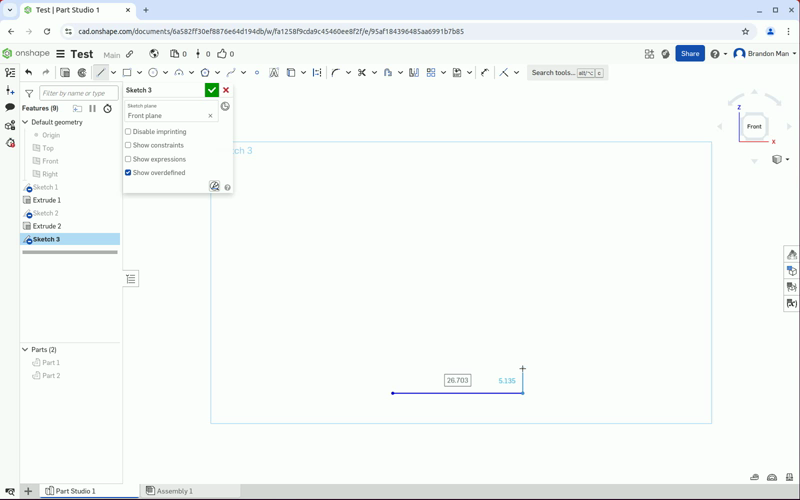
key_down(shift)
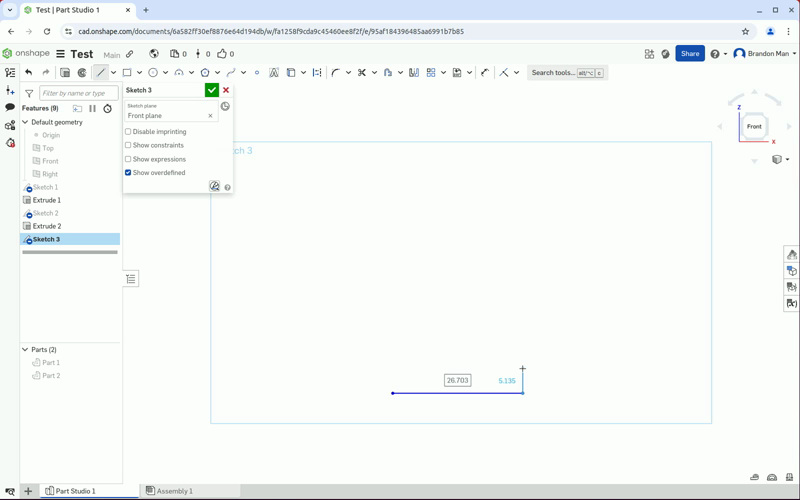
mouse_move(461, 368)
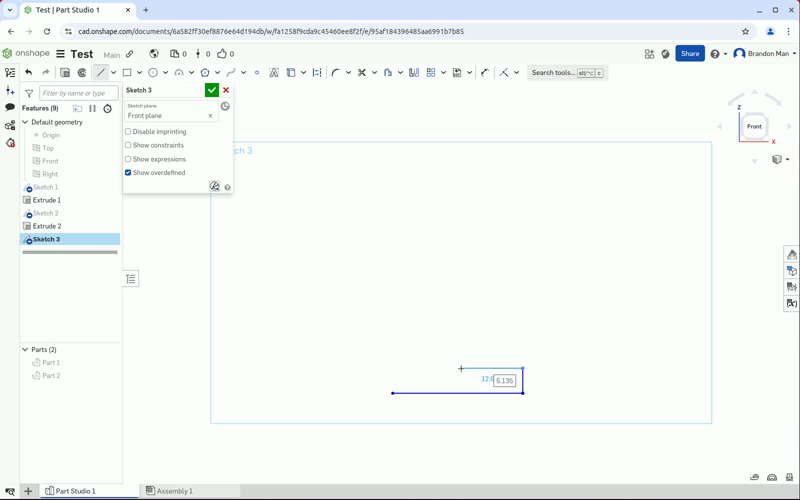
click(461, 368)
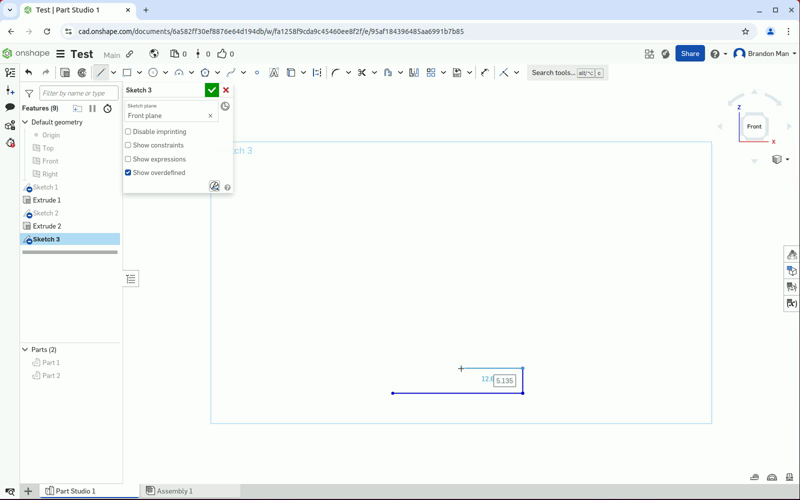
key_up(shift)
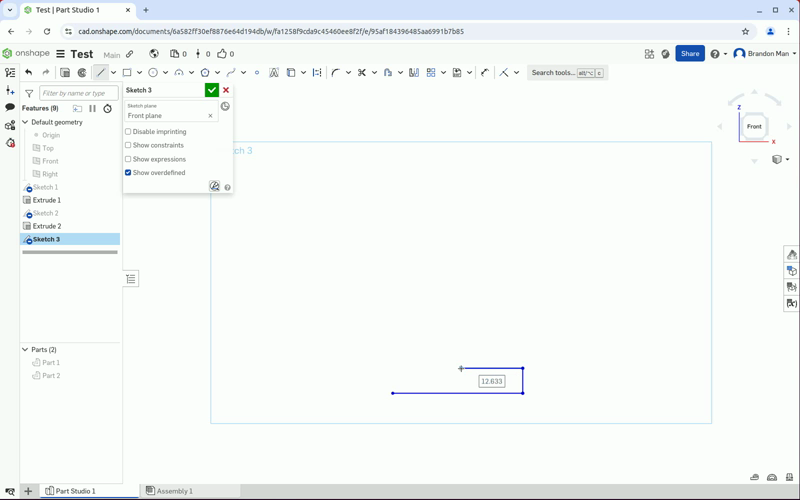
key_down(shift)
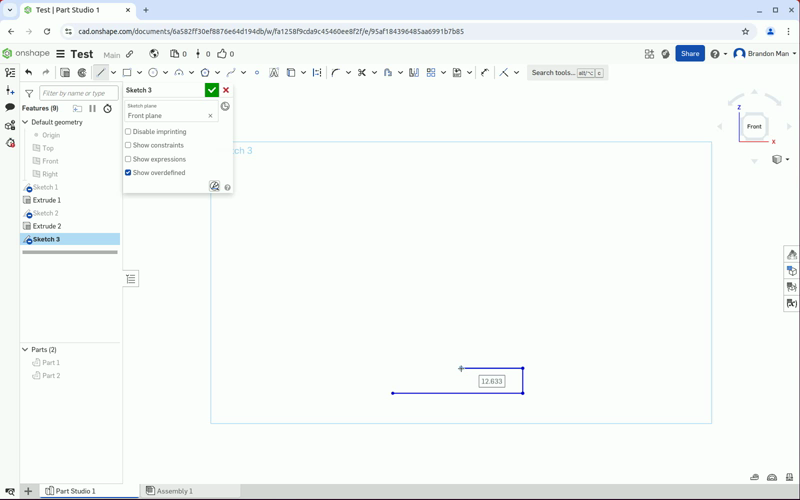
mouse_move(392, 368)
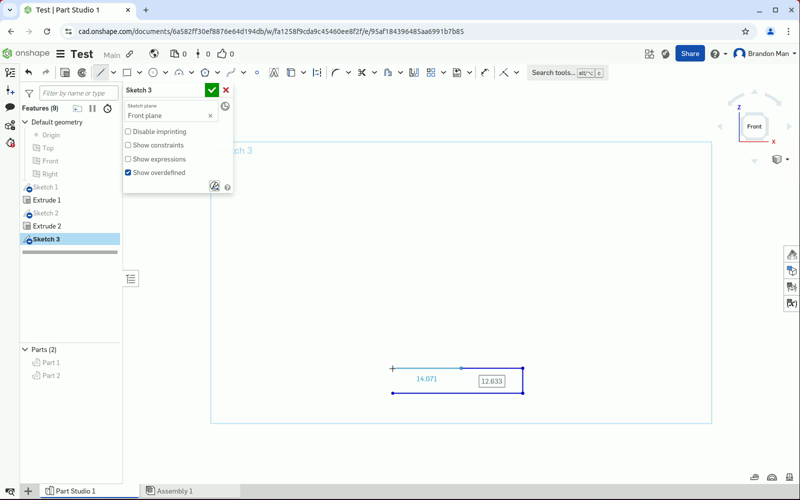
click(392, 368)
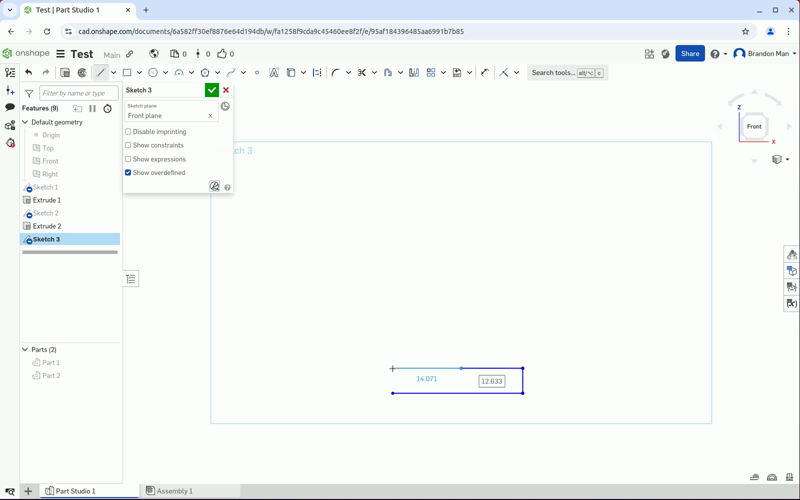
key_up(shift)
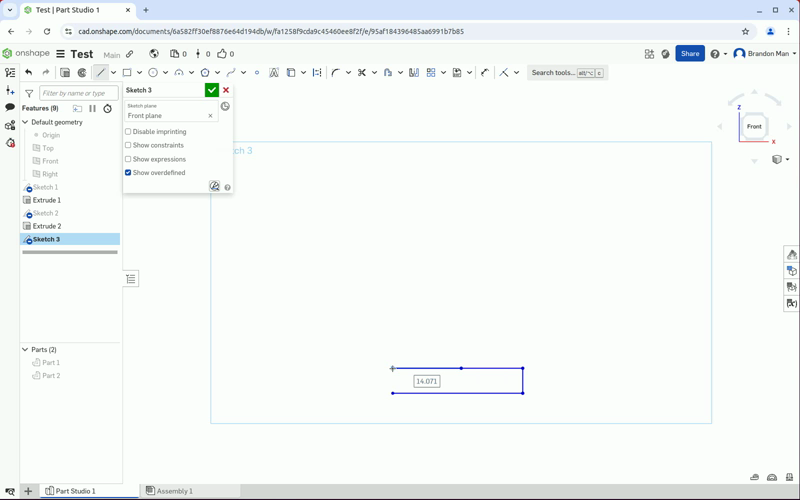
mouse_move(422, 368)
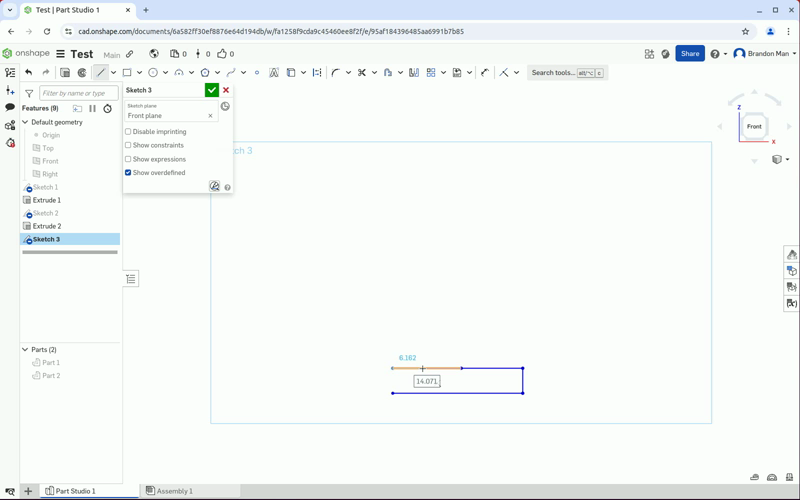
key_down(shift)
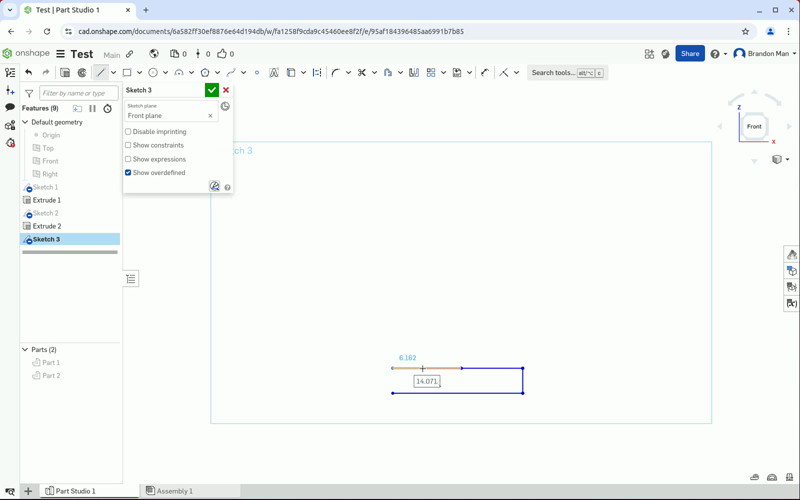
mouse_move(392, 393)
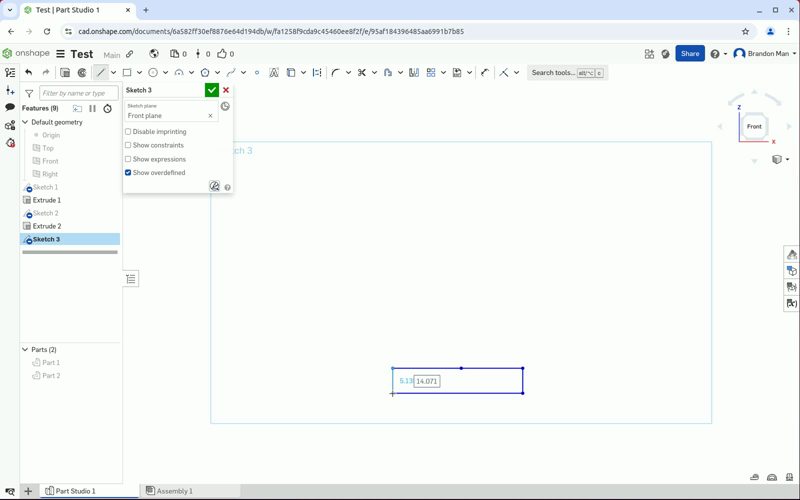
key_up(shift)
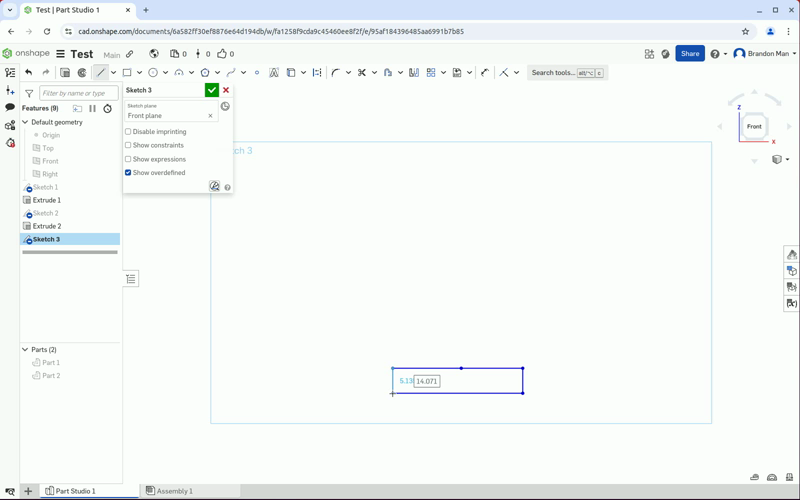
click(392, 393)
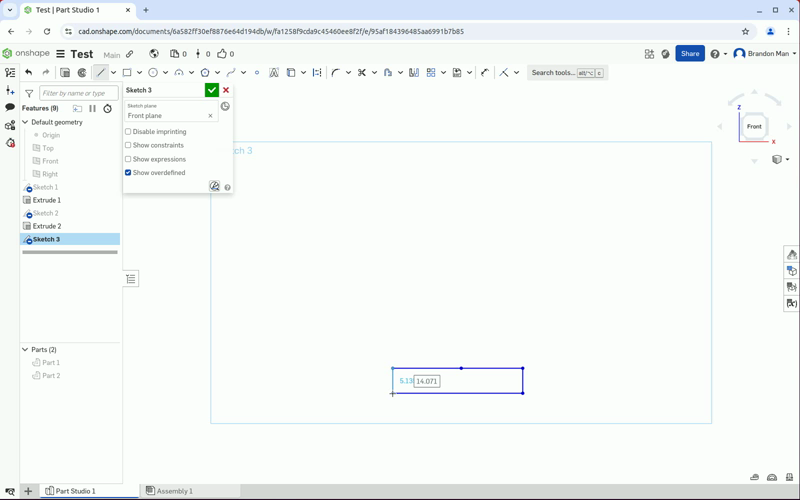
key(esc)
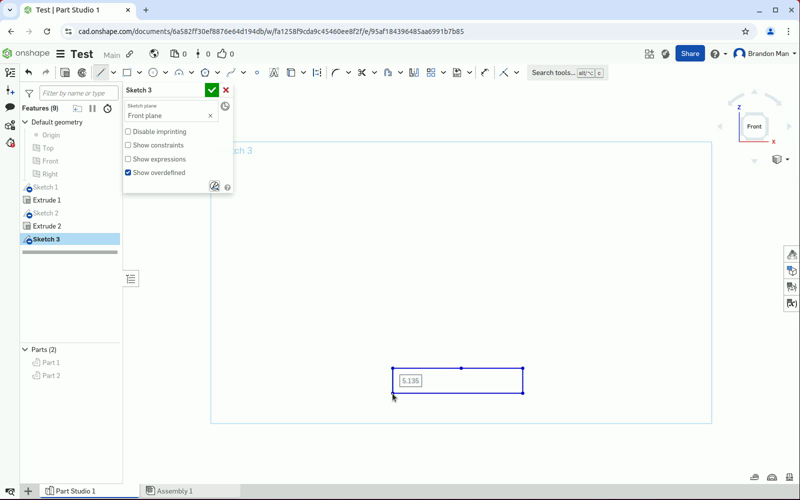
mouse_move(447, 374)
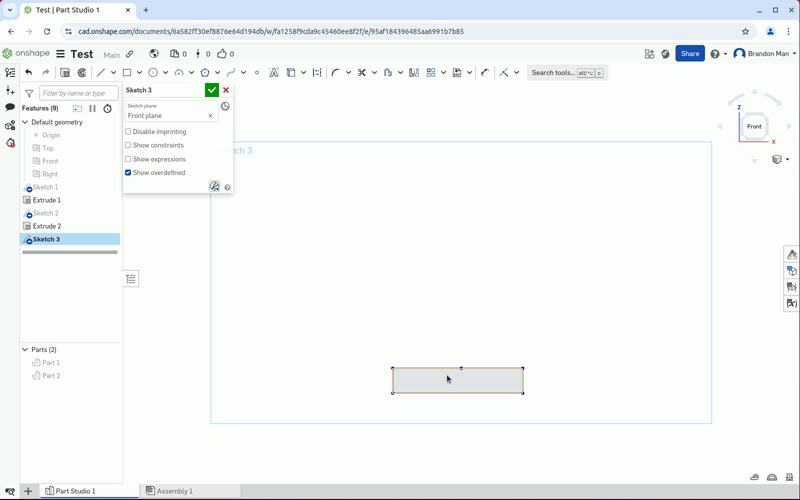
click(447, 374)
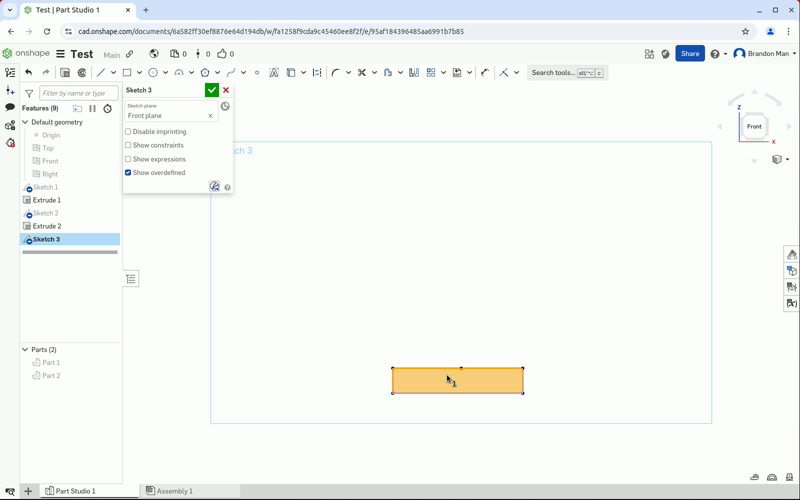
mouse_move(73, 352)
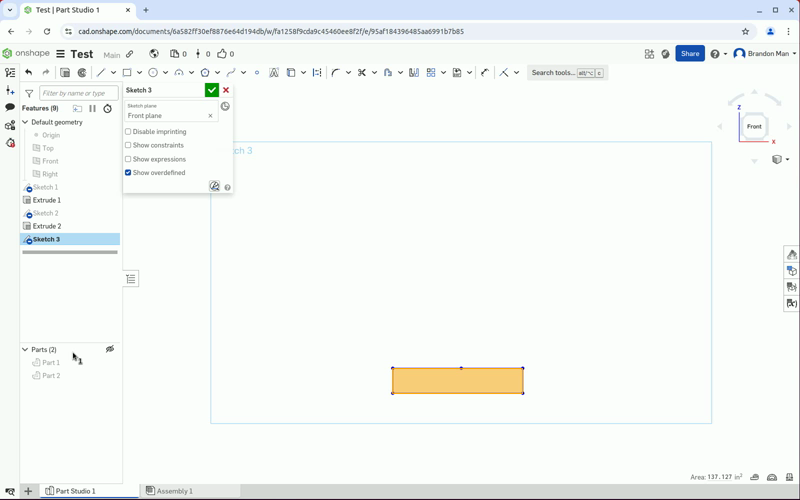
key(shift+y)
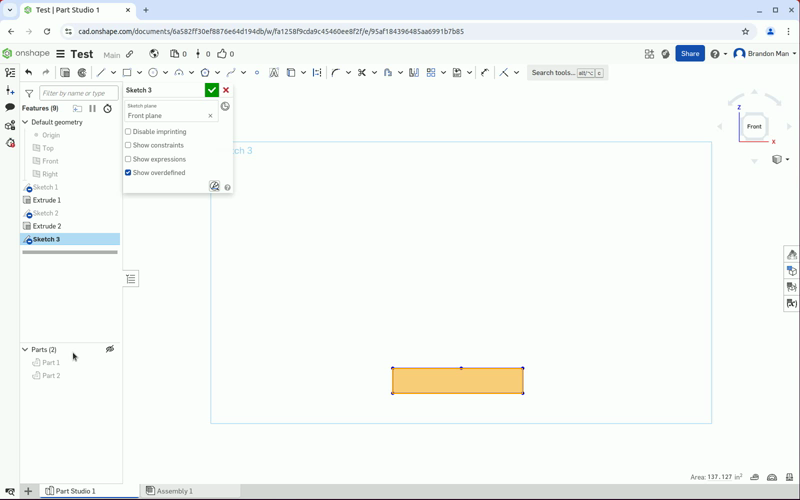
key(shift+e)
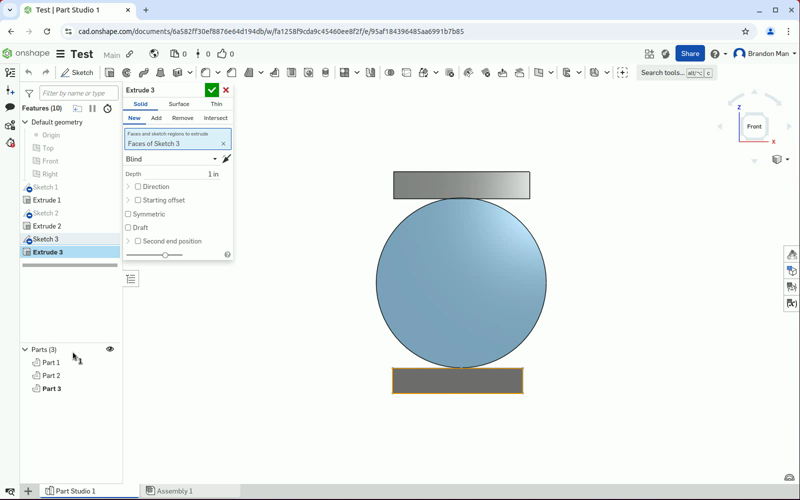
mouse_move(143, 106)
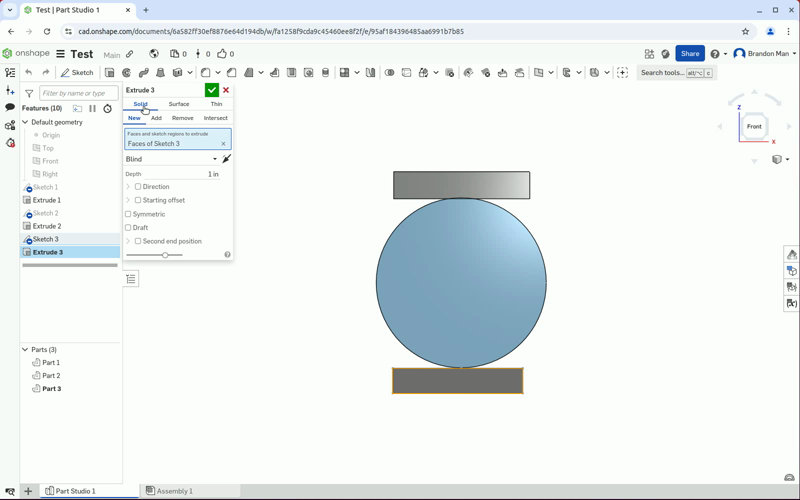
click(143, 106)
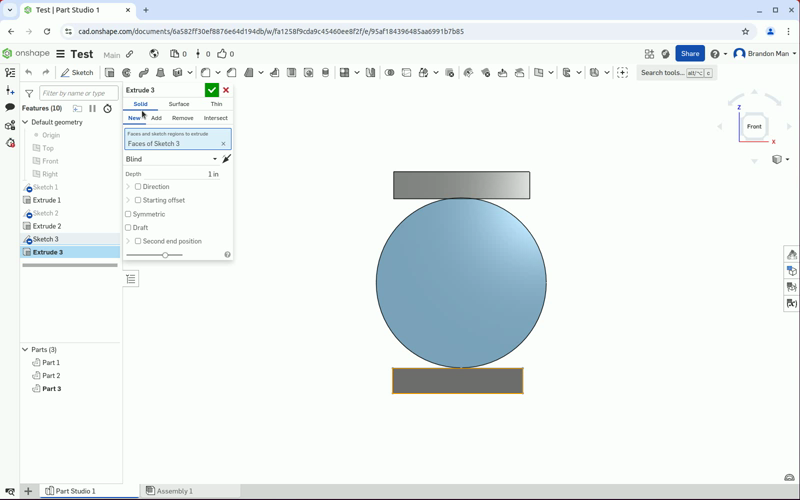
mouse_move(137, 120)
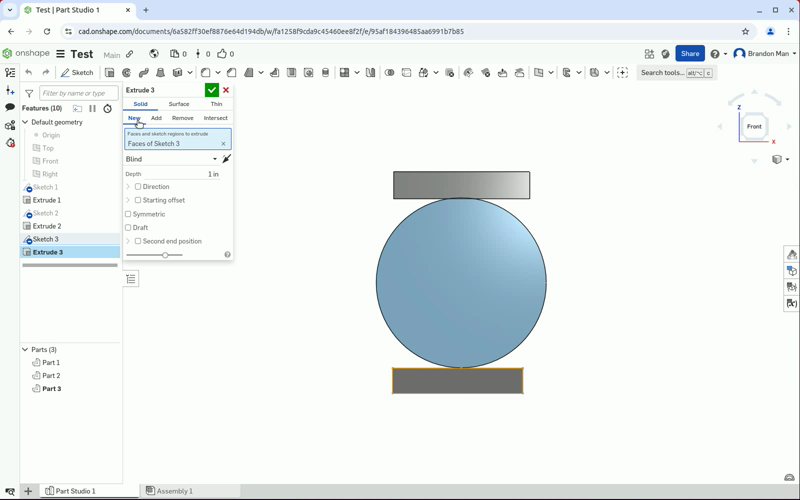
click(137, 120)
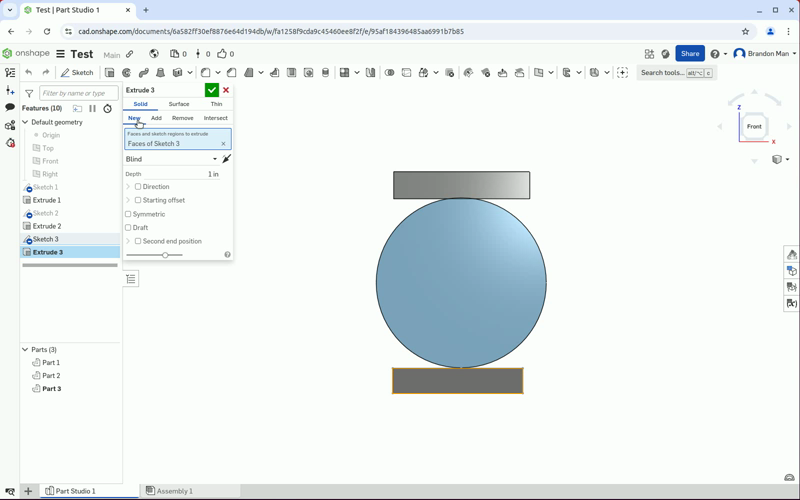
key(tab, 4)
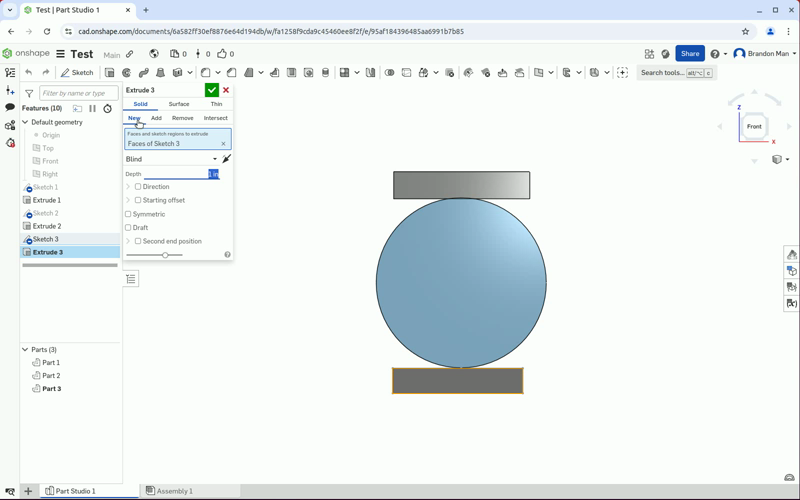
text(3.37)
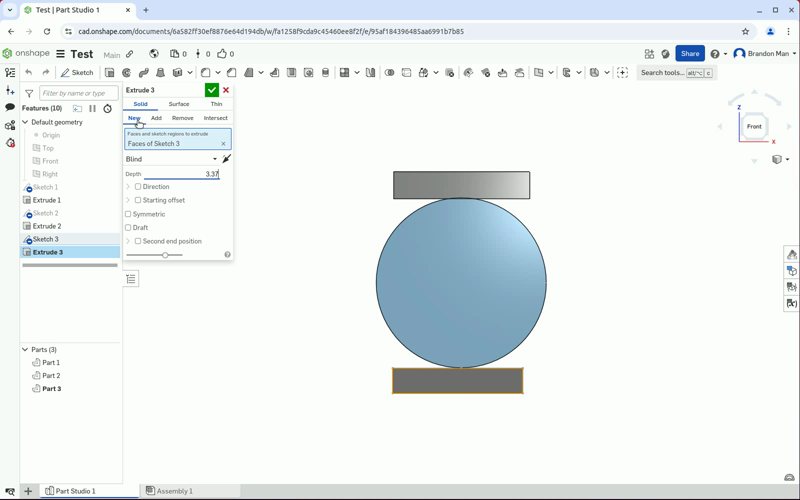
key(enter)
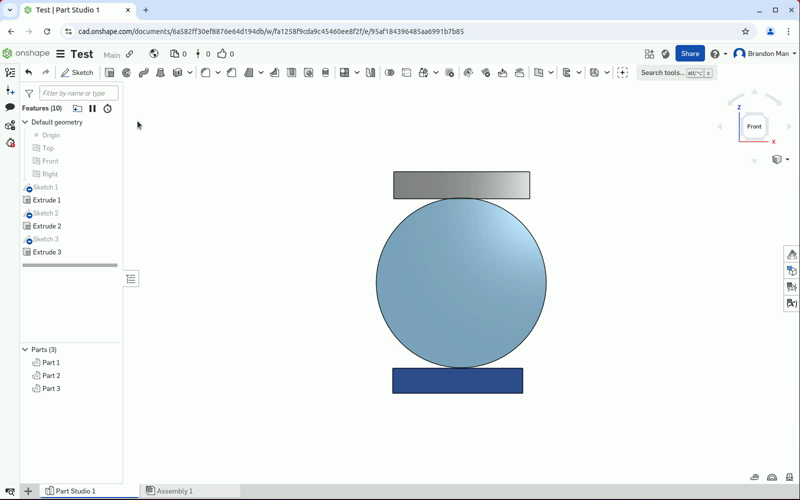
key(shift+h)
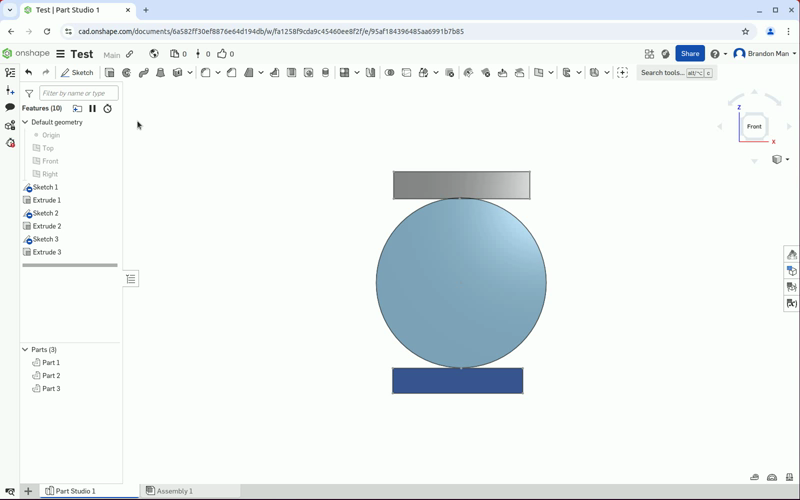
key(shift+h)
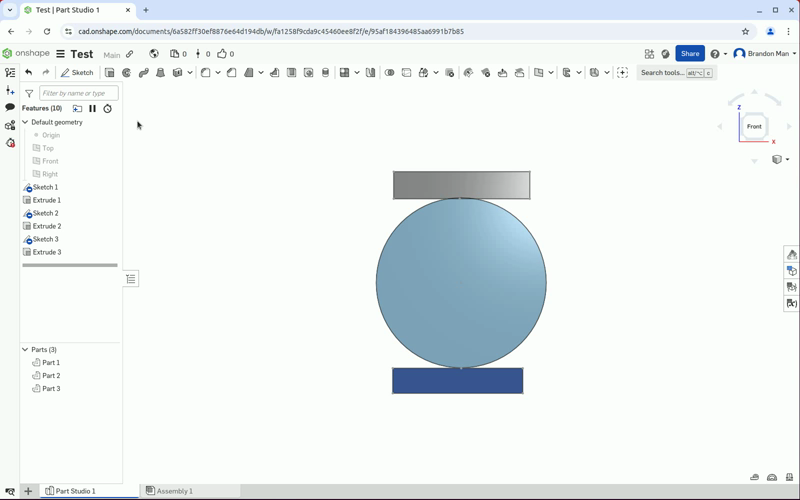
key(shift+7)
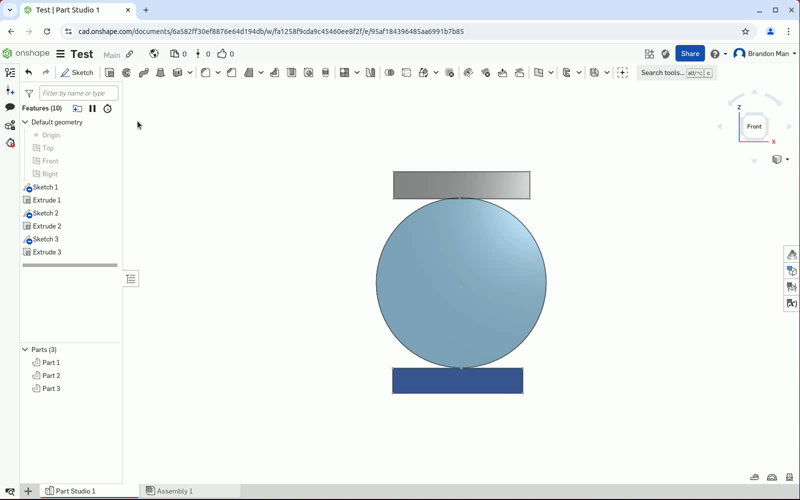
key(left, 2)
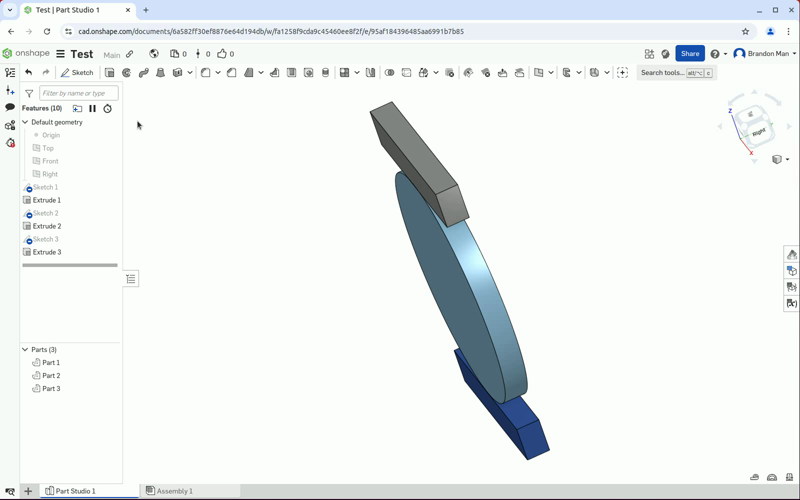
key(down, 2)
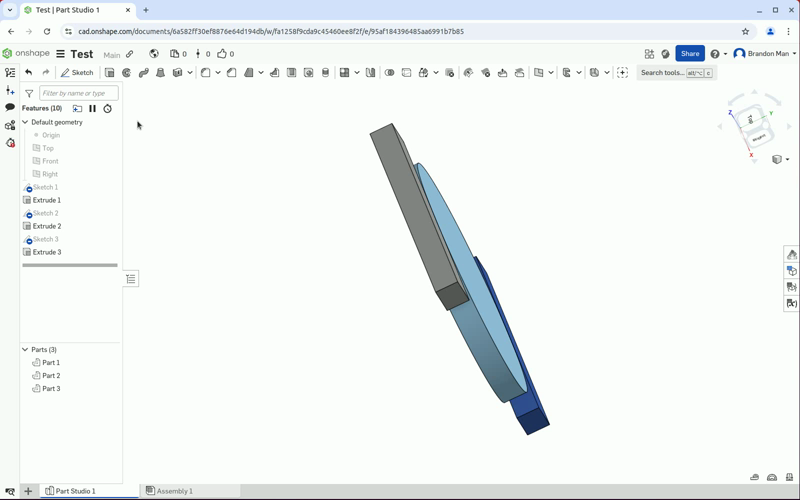
key(up, 2)
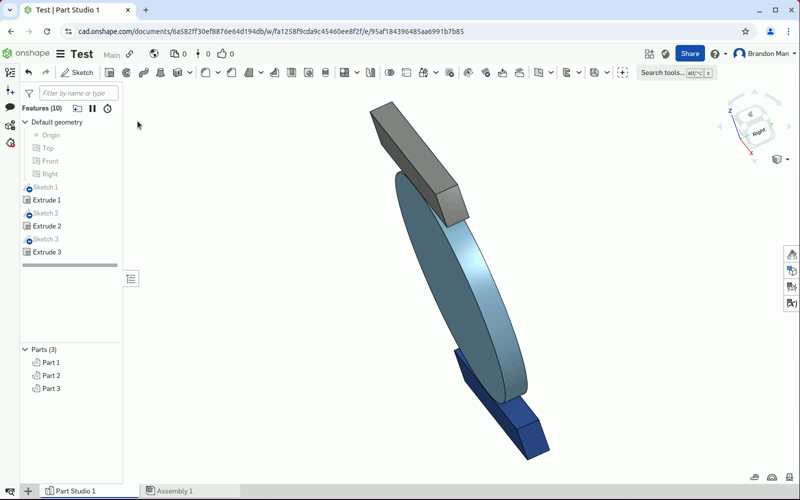
key(right, 2)
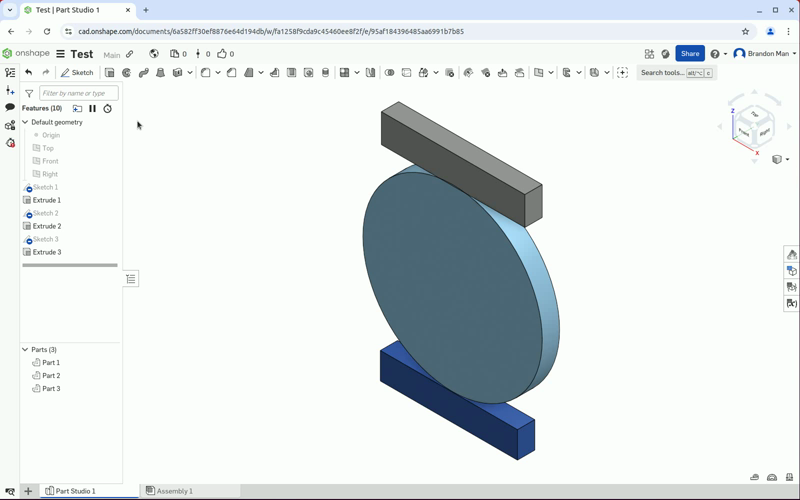
mouse_move(73, 189)
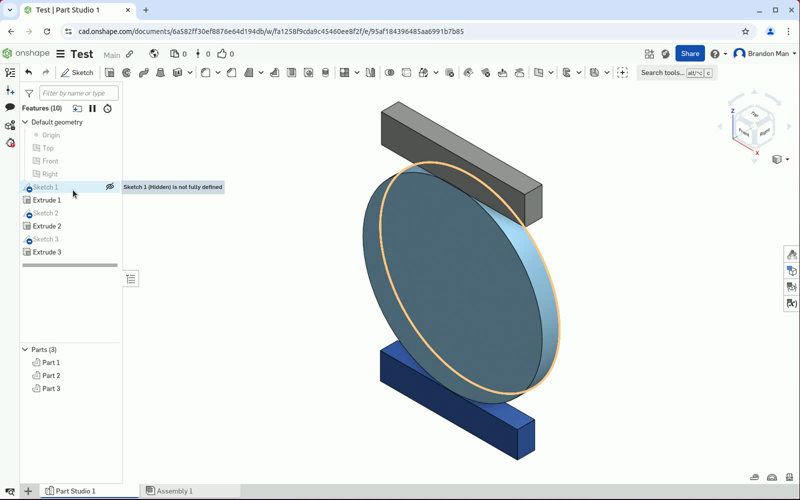
click(73, 189)